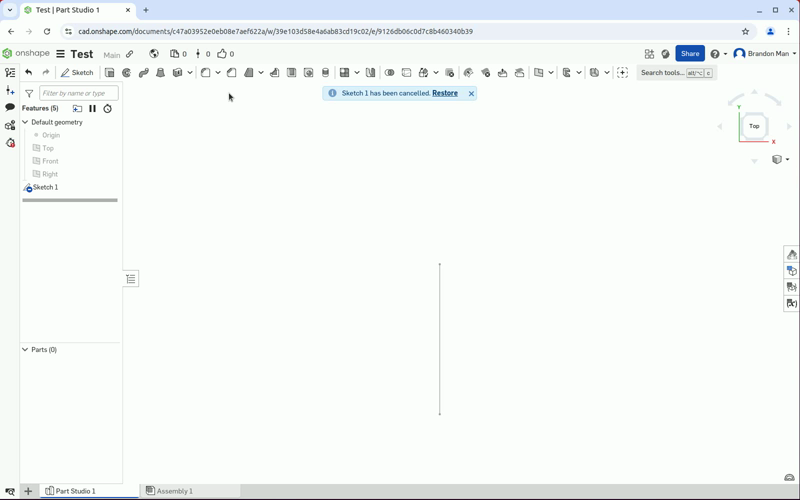
key(shift+h)
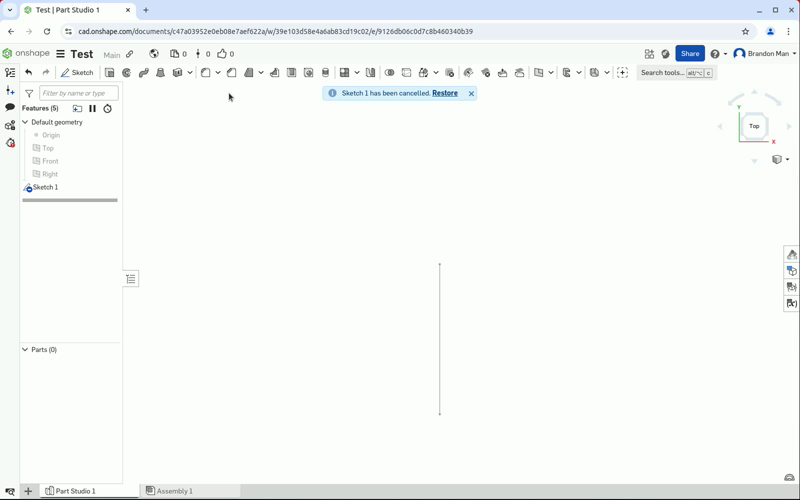
key(shift+s)
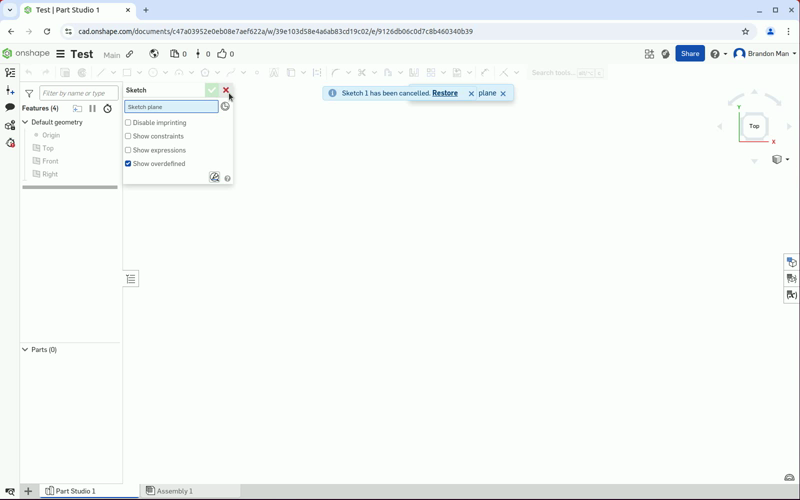
mouse_move(73, 150)
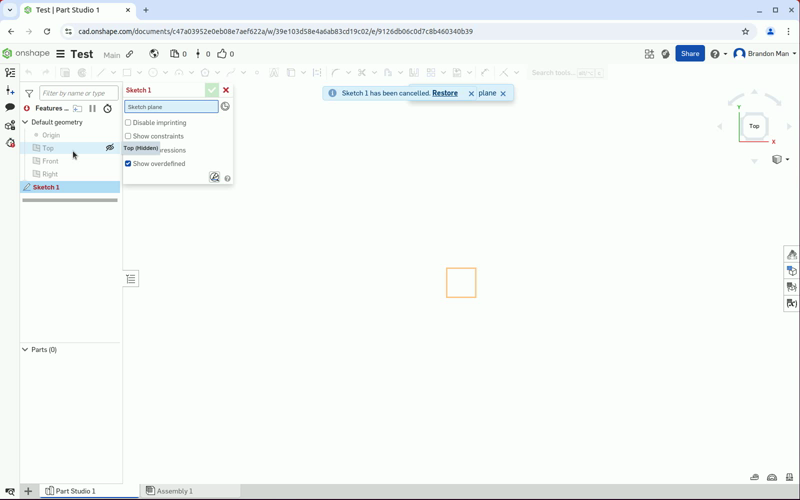
click(73, 150)
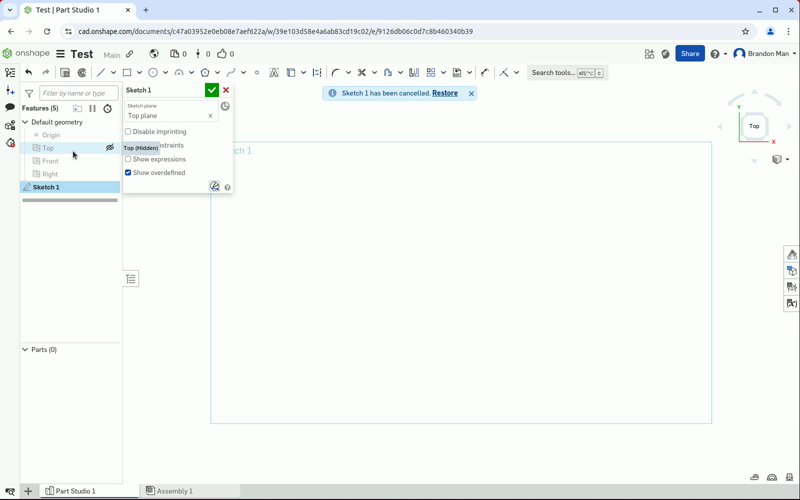
mouse_move(73, 352)
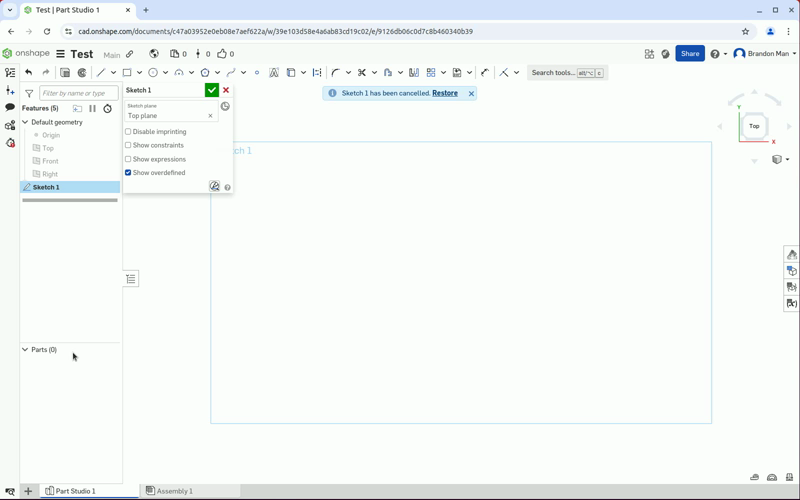
key(y)
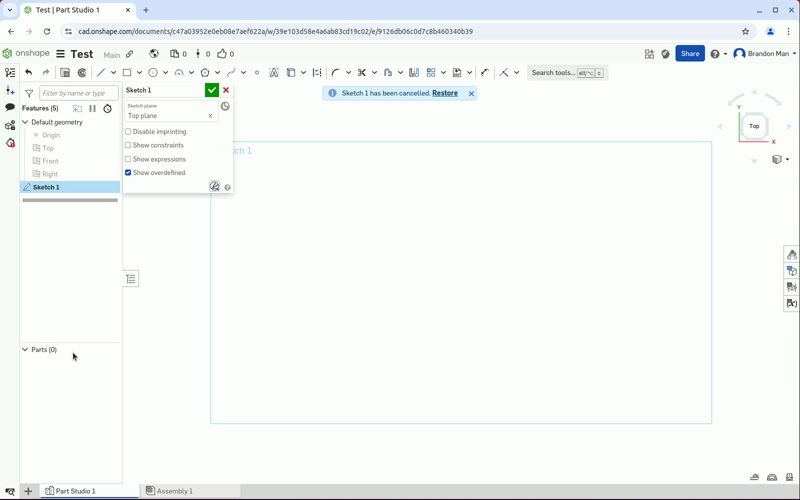
key(l)
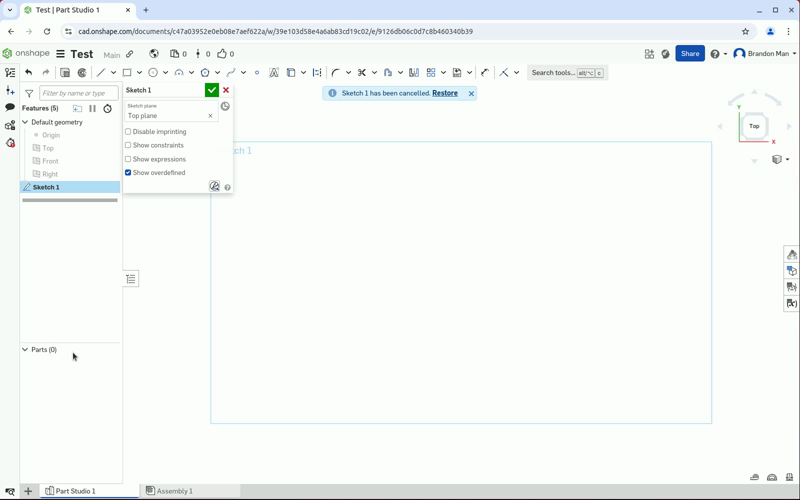
key_down(shift)
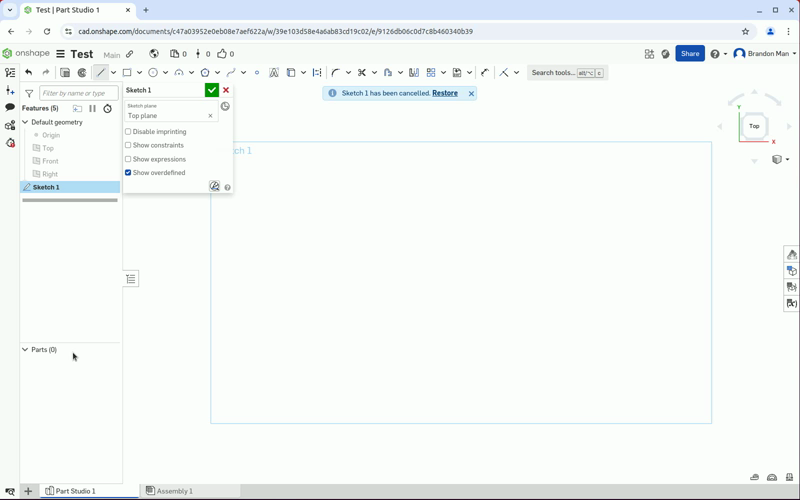
mouse_move(412, 226)
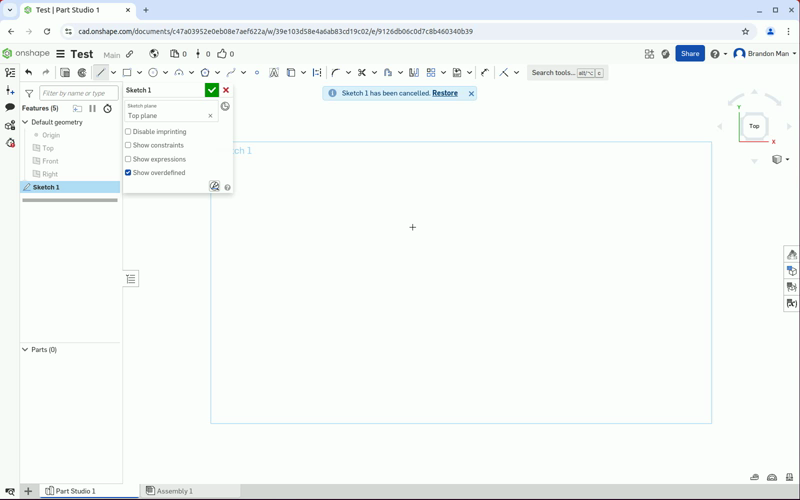
click(412, 226)
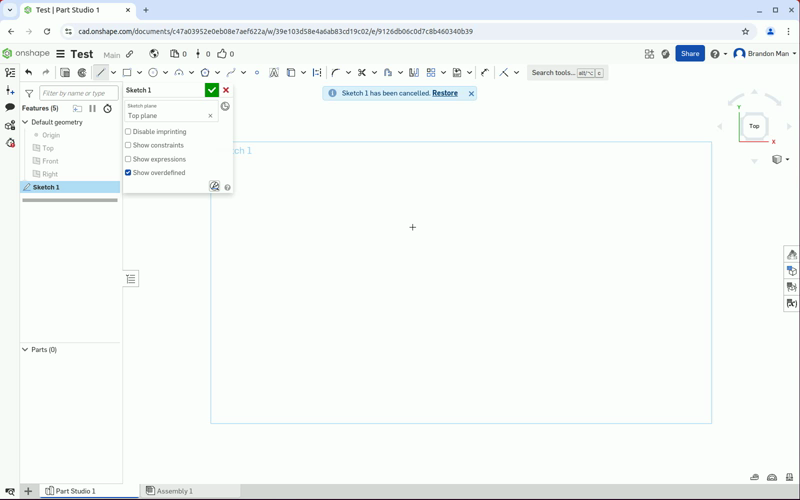
key_up(shift)
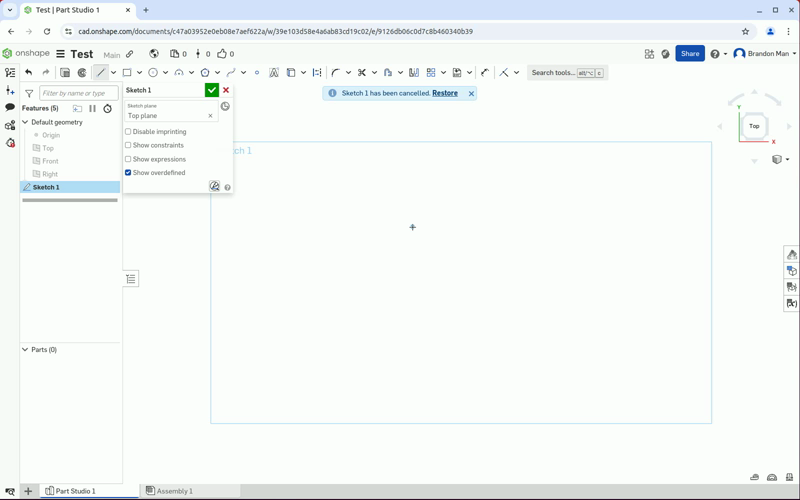
key_down(shift)
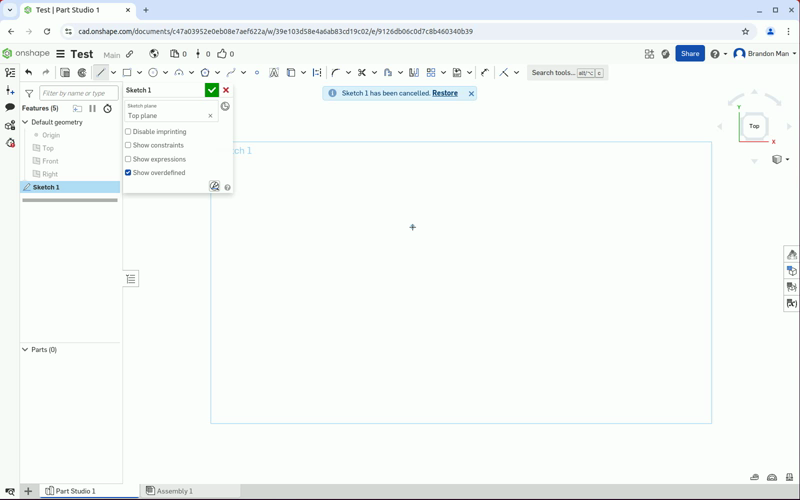
mouse_move(442, 226)
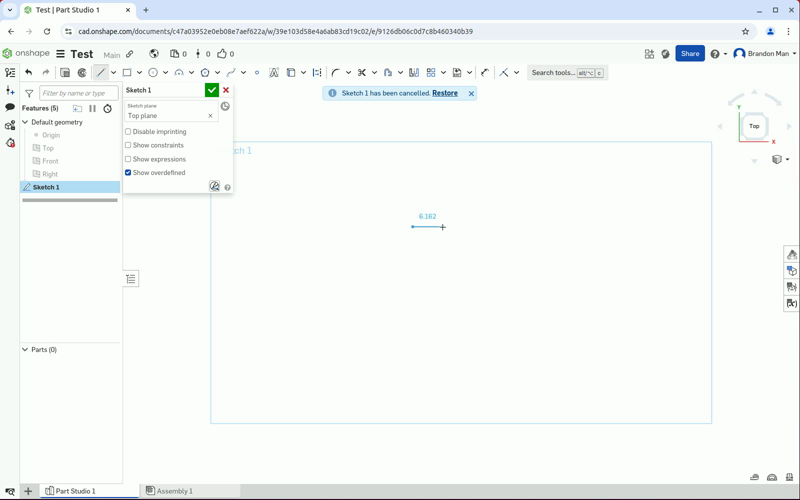
mouse_move(436, 268)
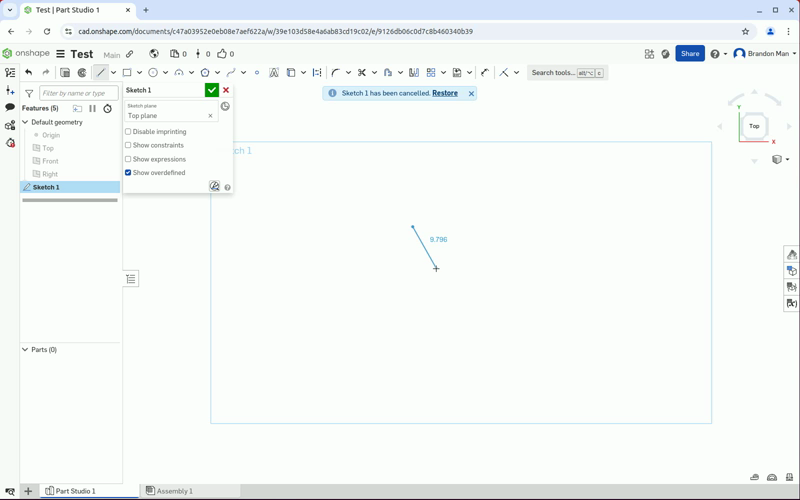
click(436, 268)
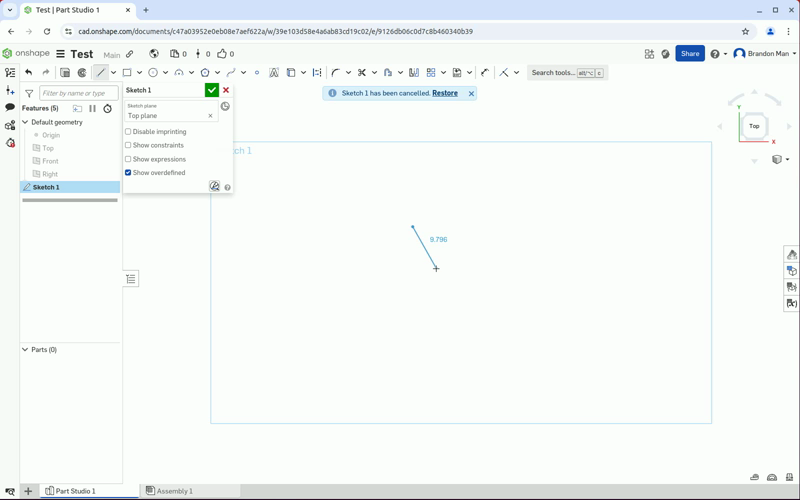
key_up(shift)
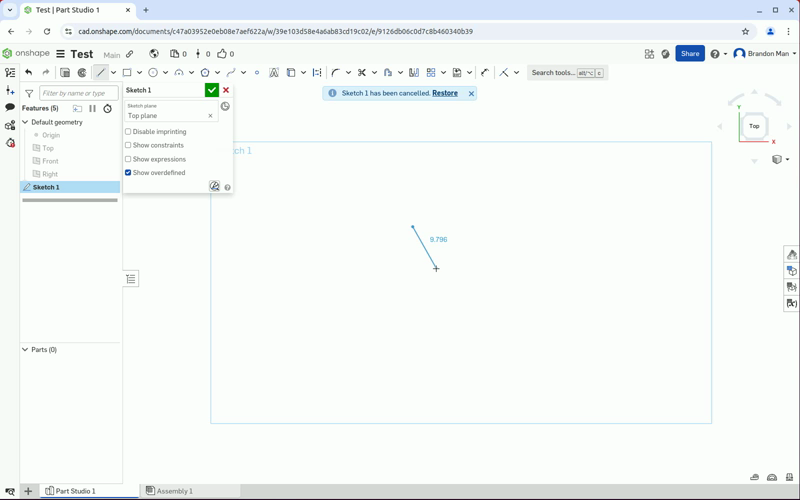
key_down(shift)
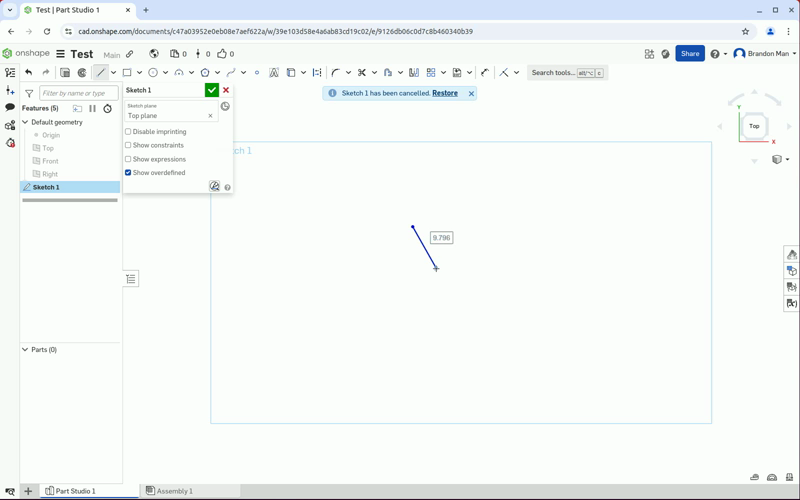
mouse_move(466, 268)
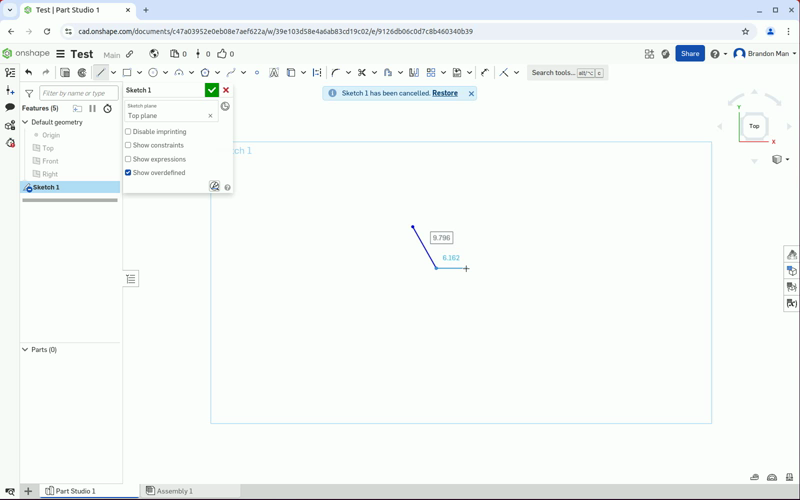
mouse_move(436, 308)
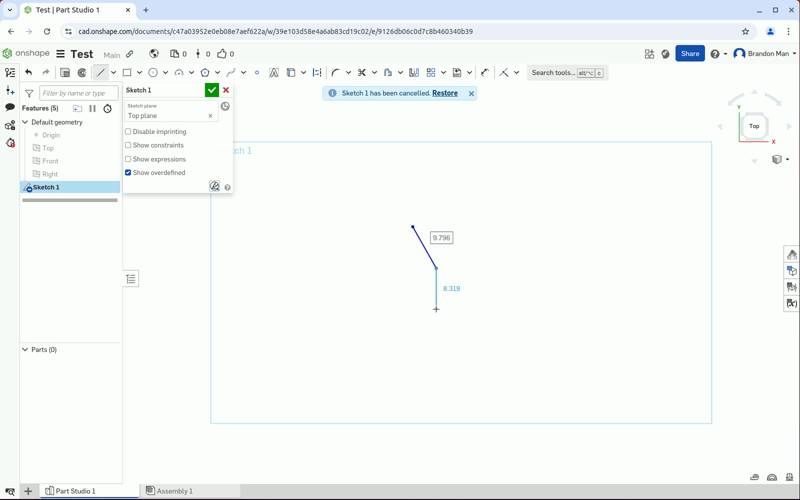
click(436, 308)
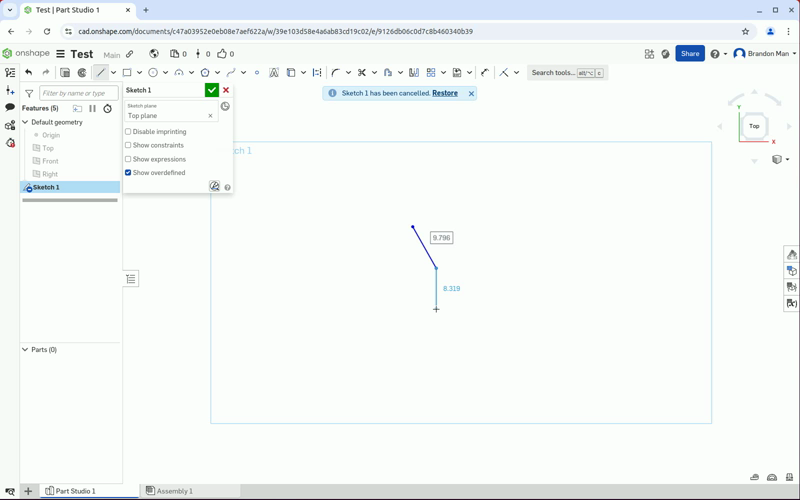
key_up(shift)
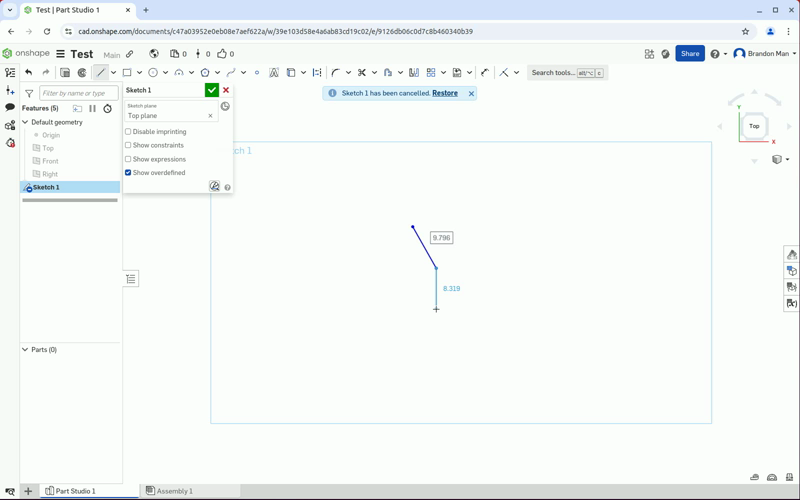
key_down(shift)
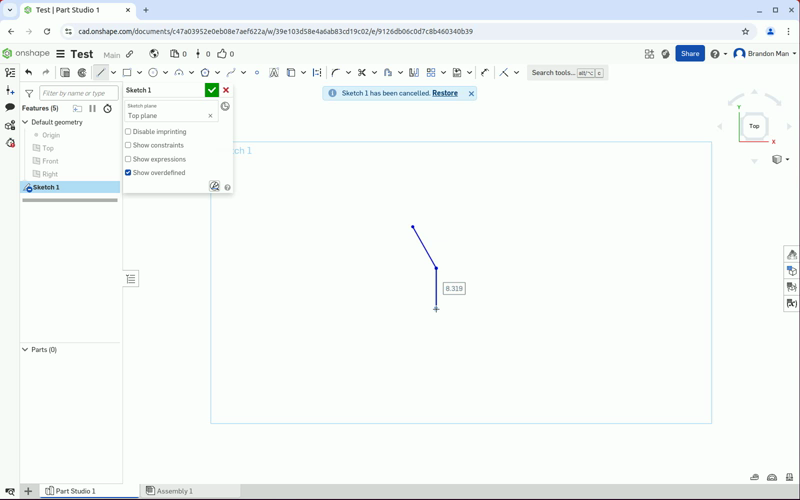
mouse_move(466, 308)
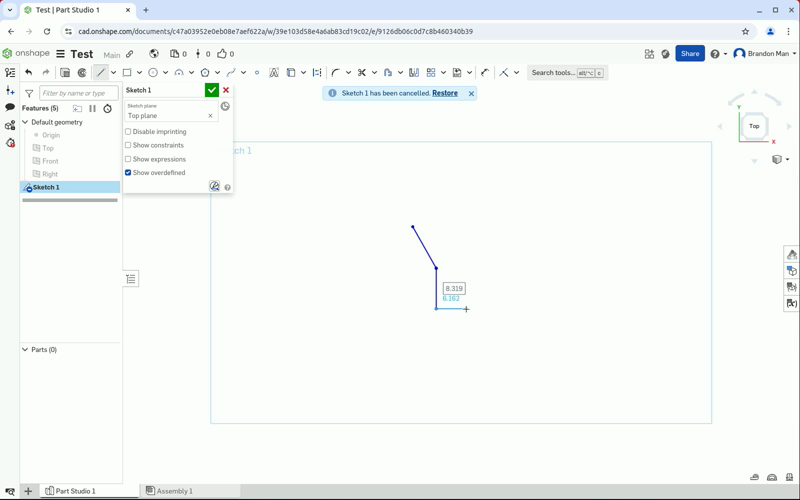
mouse_move(464, 276)
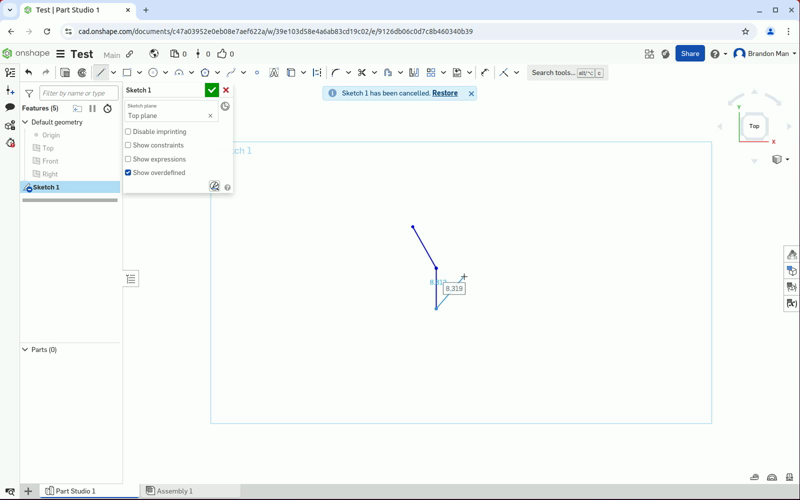
click(464, 276)
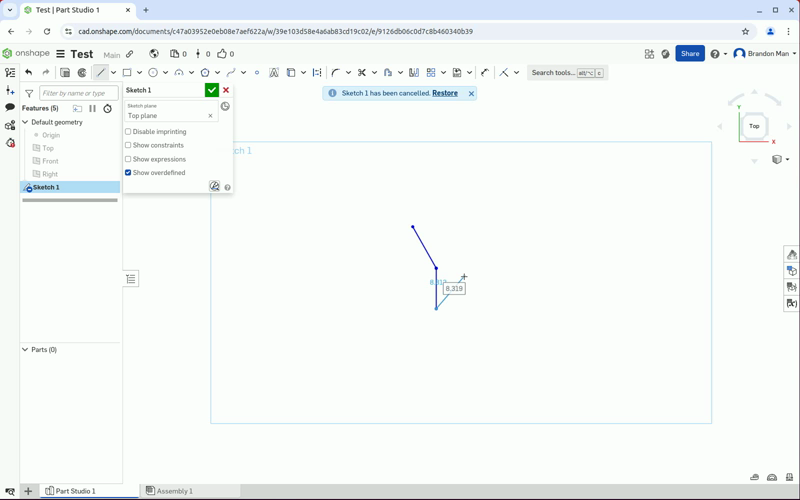
key_up(shift)
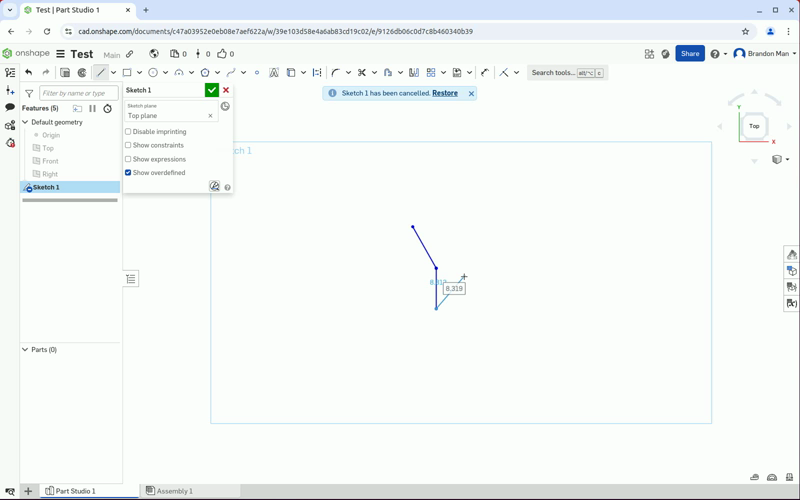
key_down(shift)
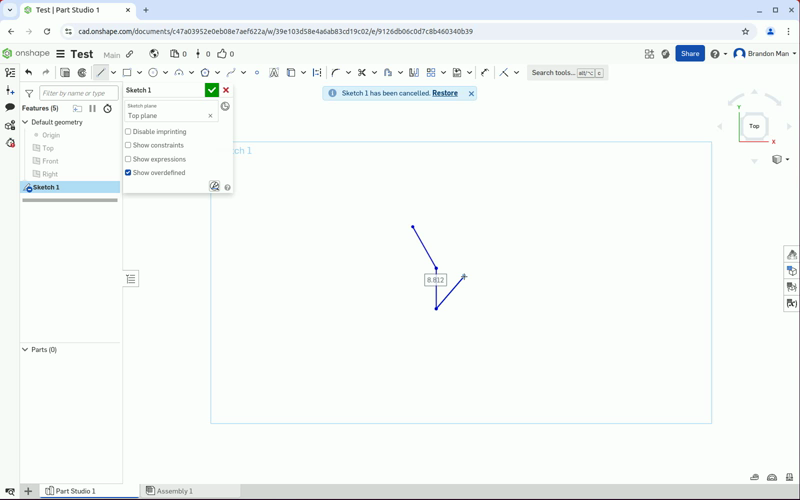
mouse_move(494, 276)
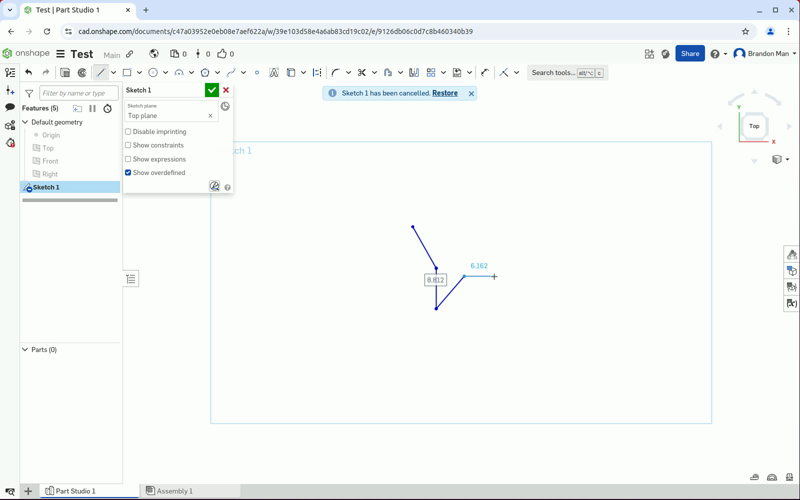
mouse_move(489, 309)
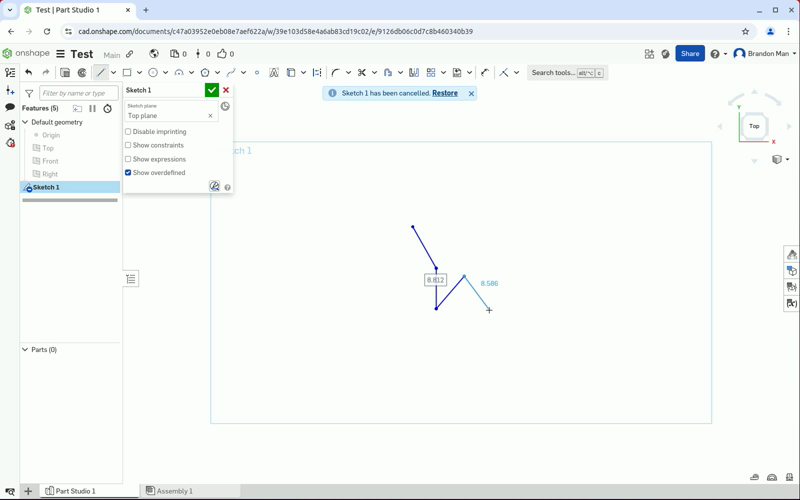
click(489, 309)
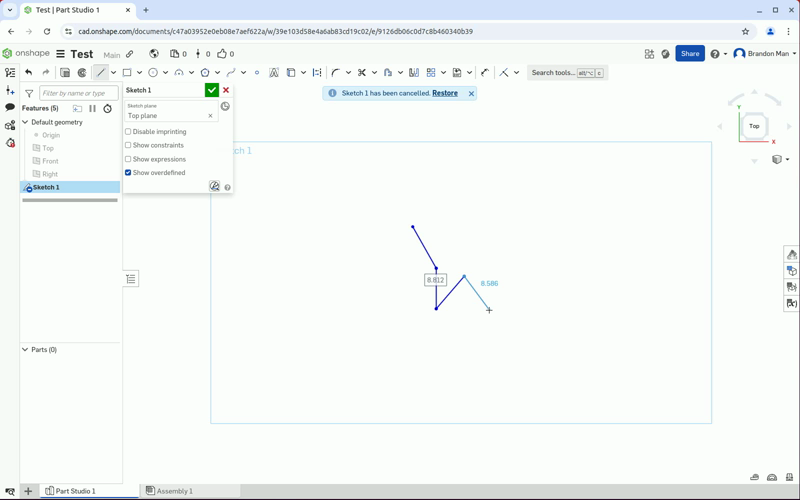
key_up(shift)
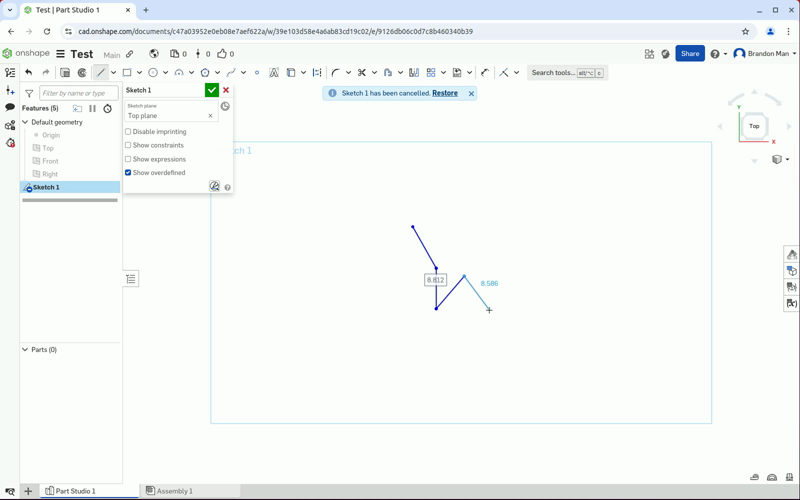
key_down(shift)
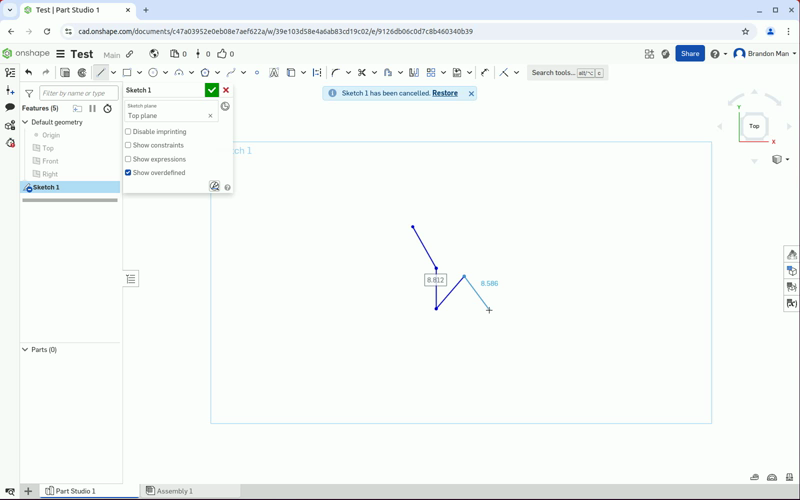
mouse_move(519, 309)
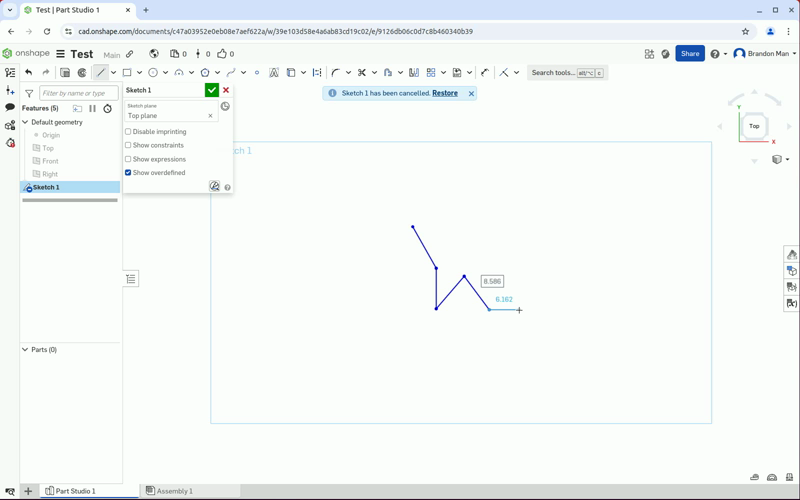
mouse_move(494, 261)
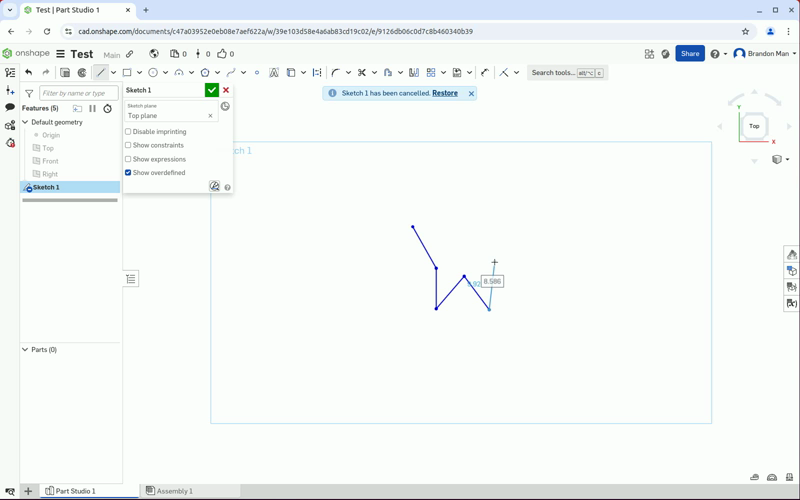
click(494, 261)
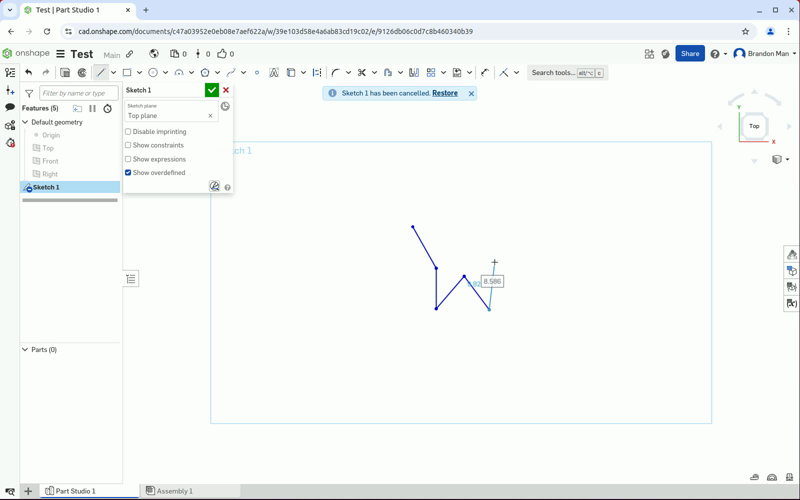
key_up(shift)
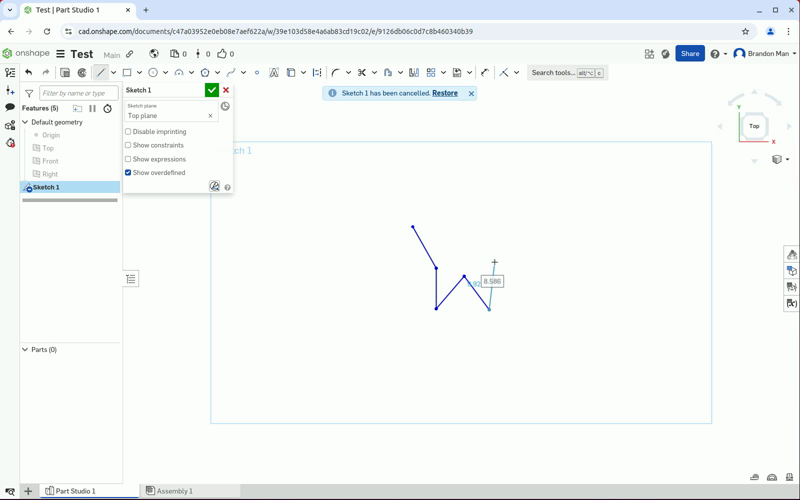
key_down(shift)
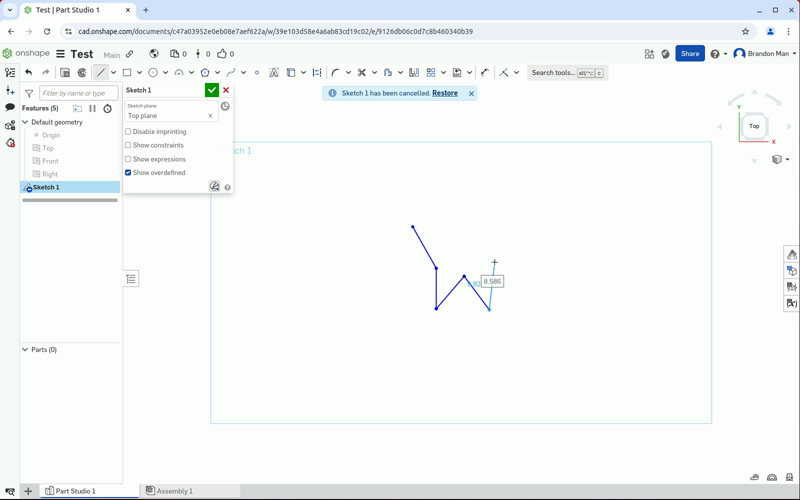
mouse_move(524, 261)
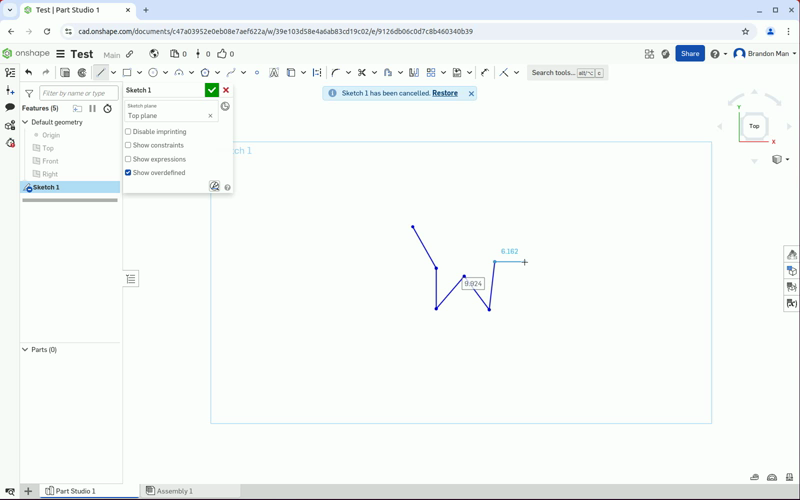
mouse_move(519, 226)
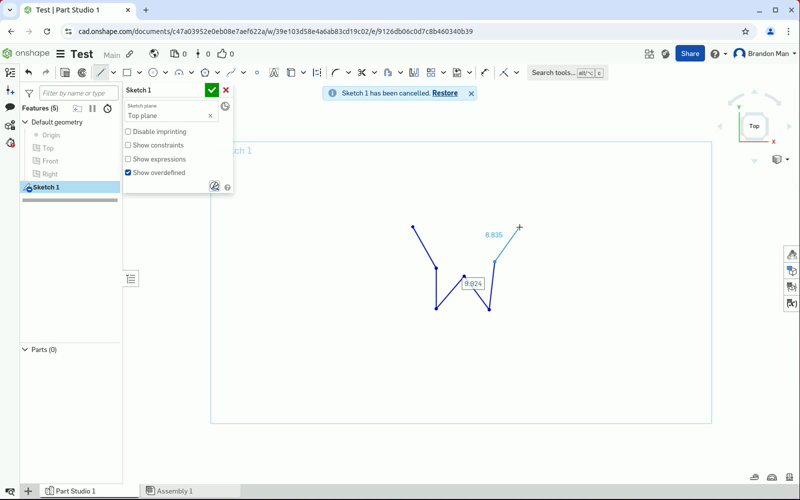
click(519, 226)
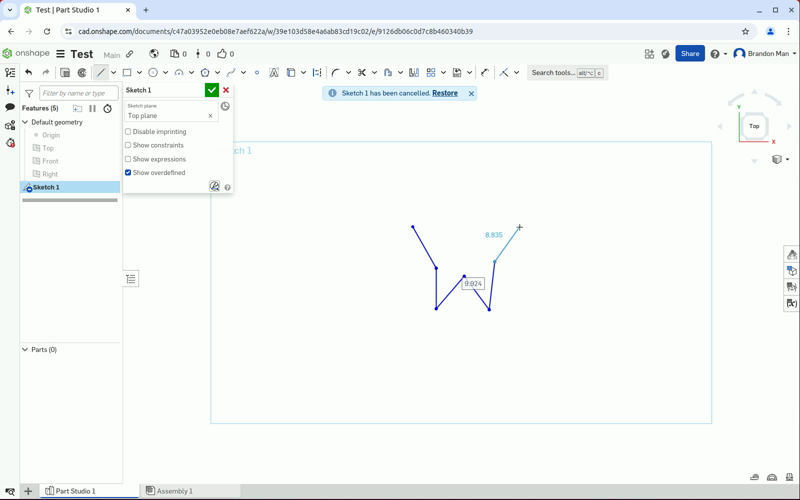
key_up(shift)
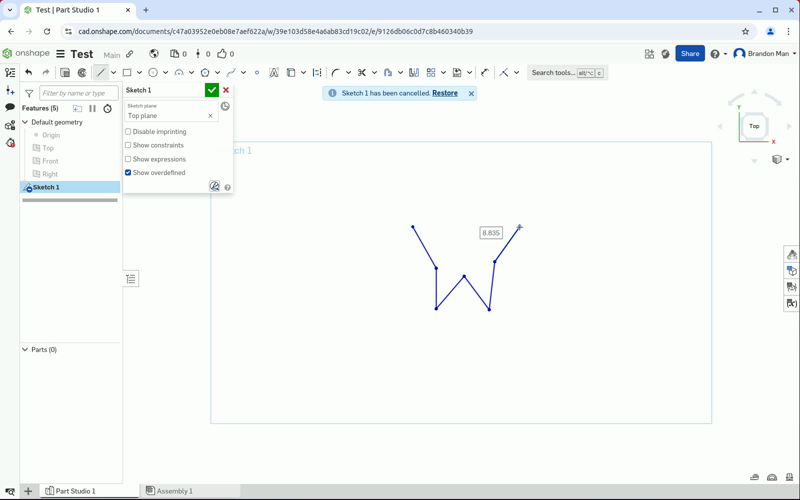
key_down(shift)
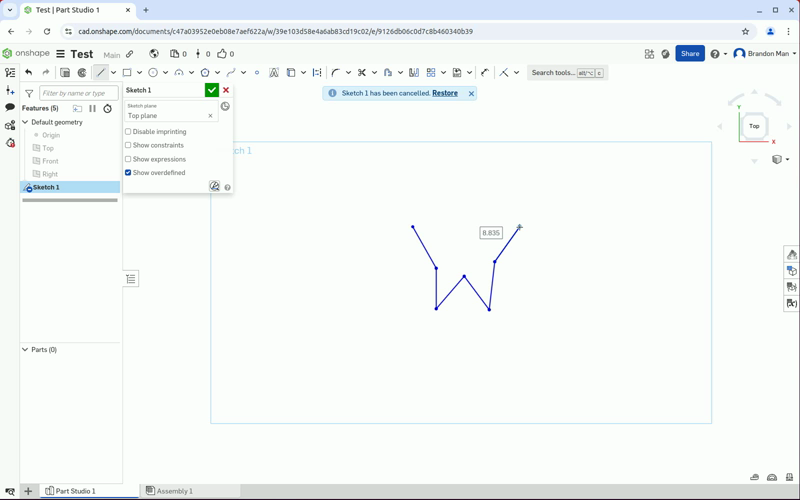
mouse_move(549, 226)
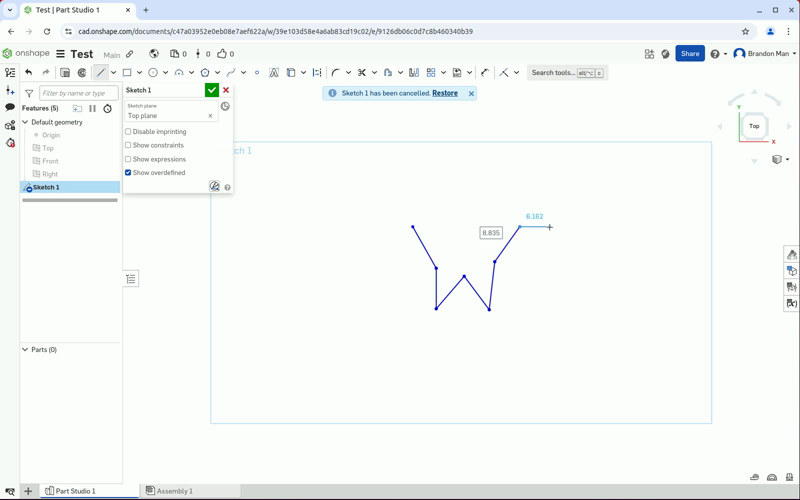
mouse_move(480, 239)
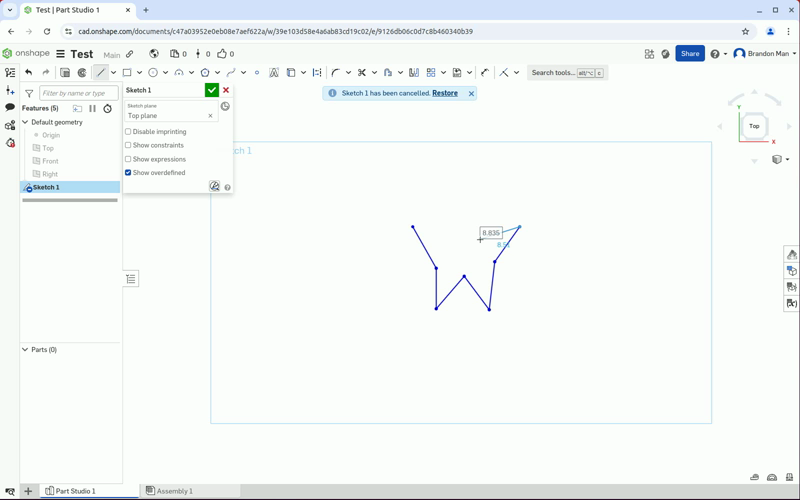
click(480, 239)
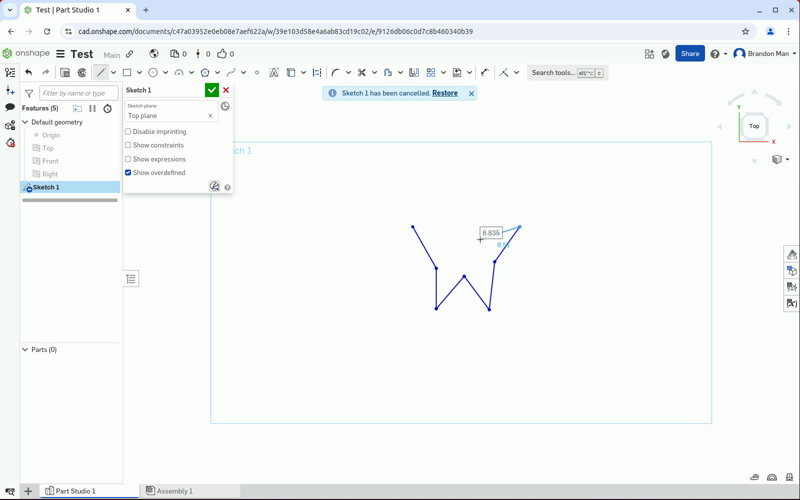
key_up(shift)
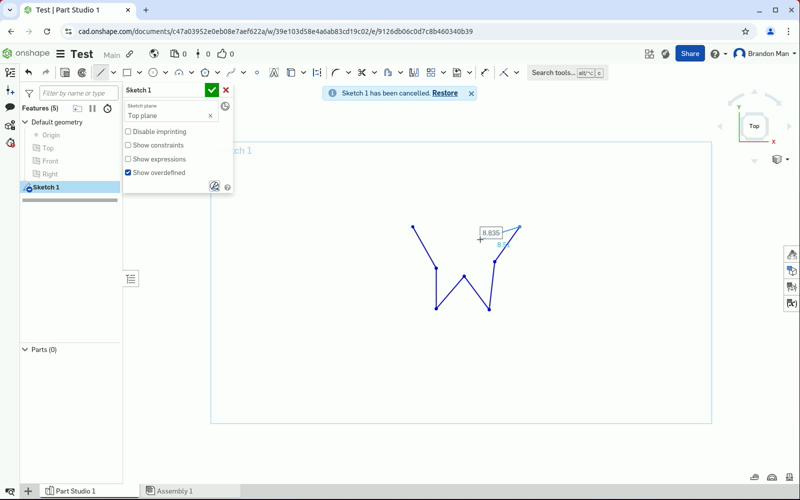
key_down(shift)
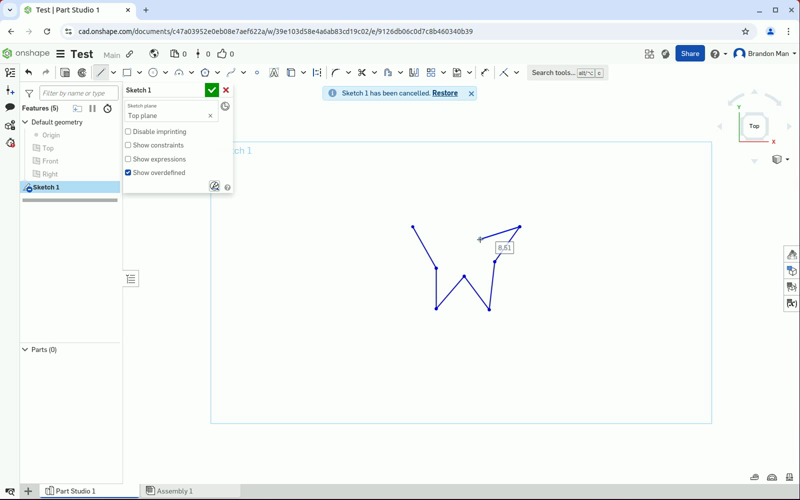
mouse_move(510, 239)
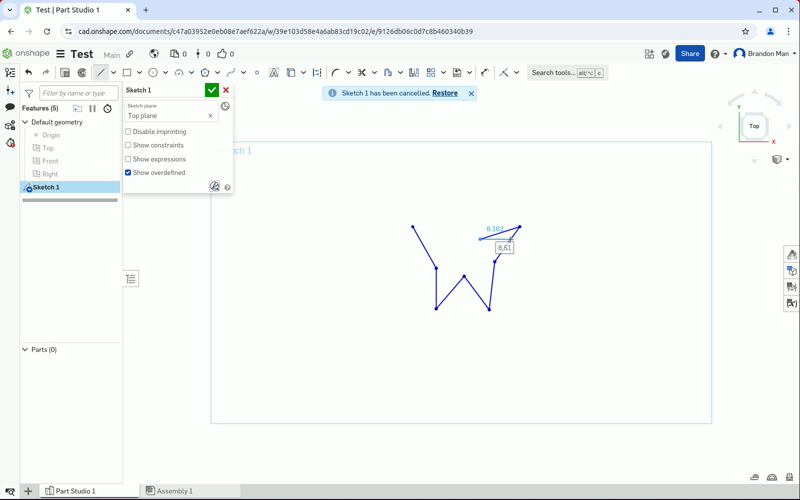
mouse_move(461, 199)
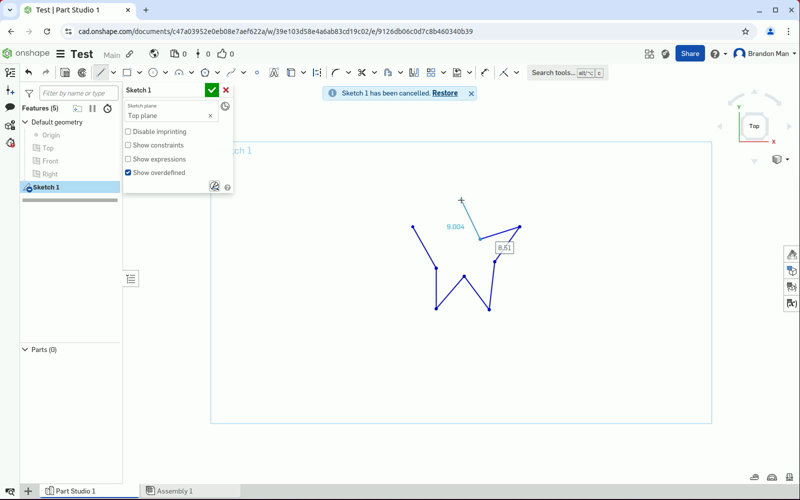
click(461, 199)
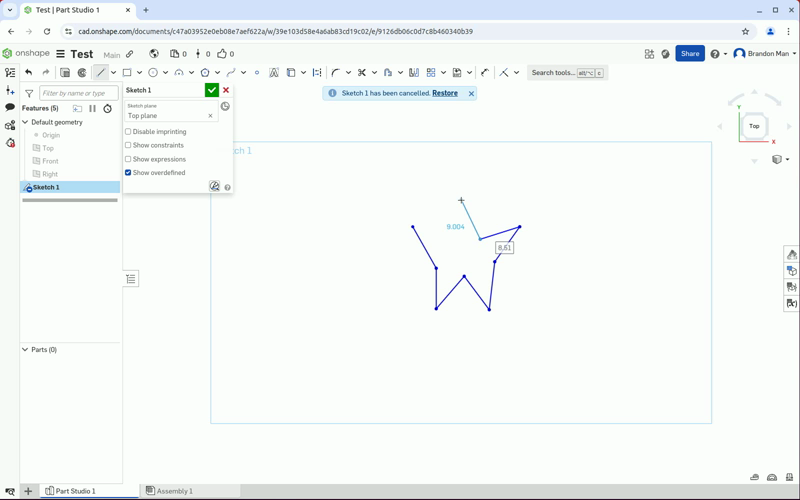
key_up(shift)
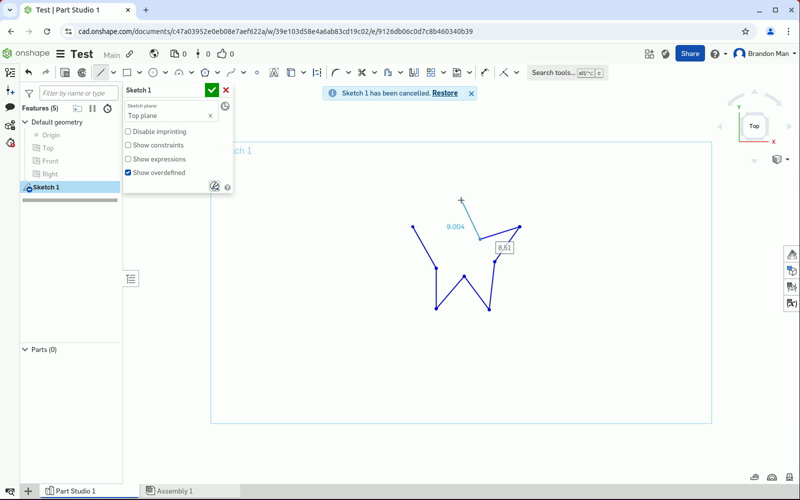
key_down(shift)
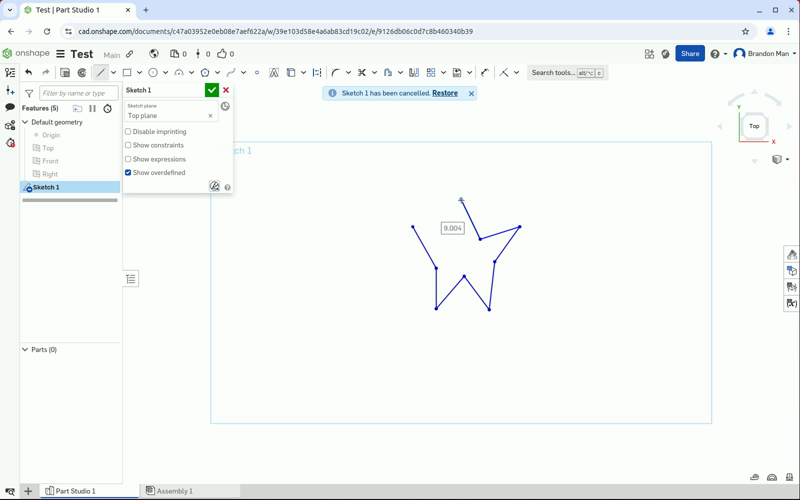
mouse_move(491, 199)
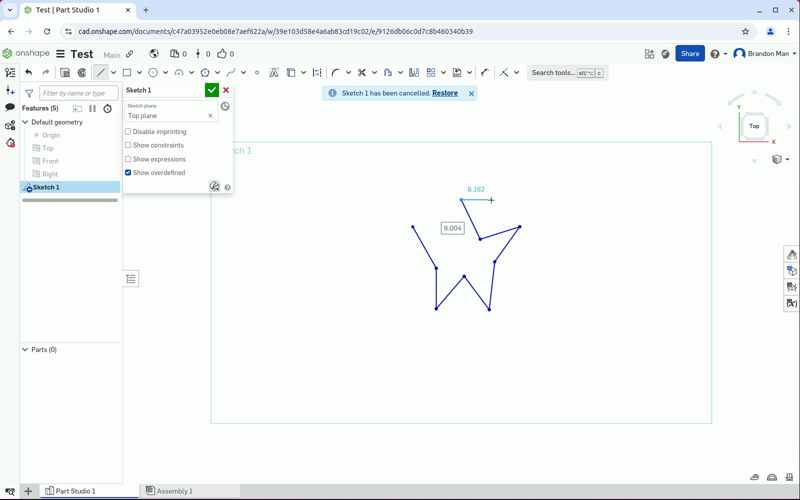
mouse_move(447, 239)
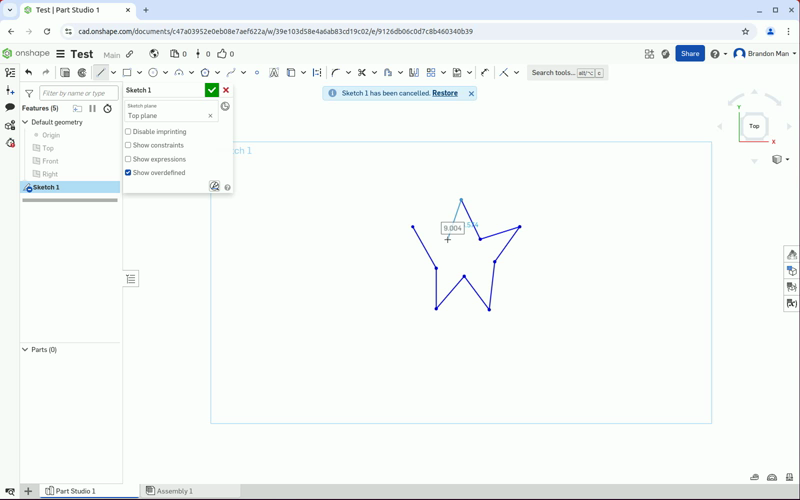
click(447, 239)
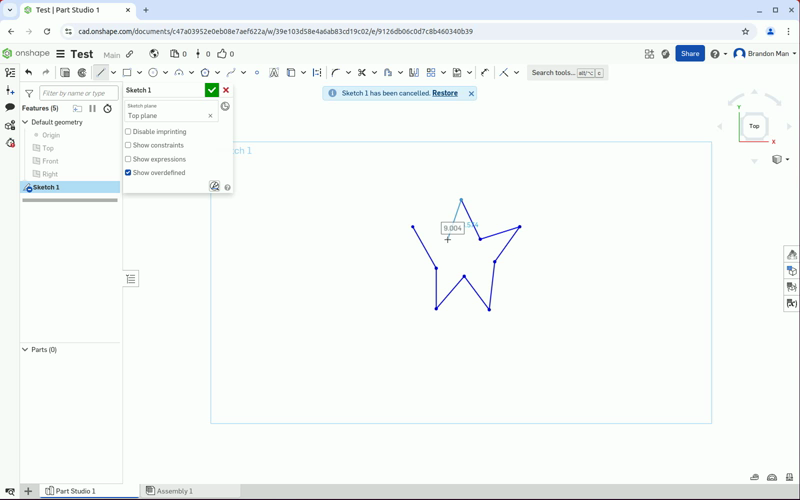
key_up(shift)
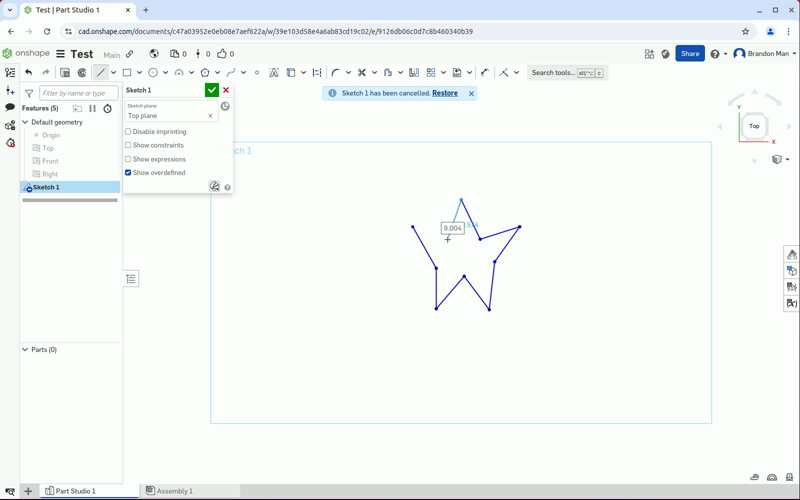
mouse_move(477, 239)
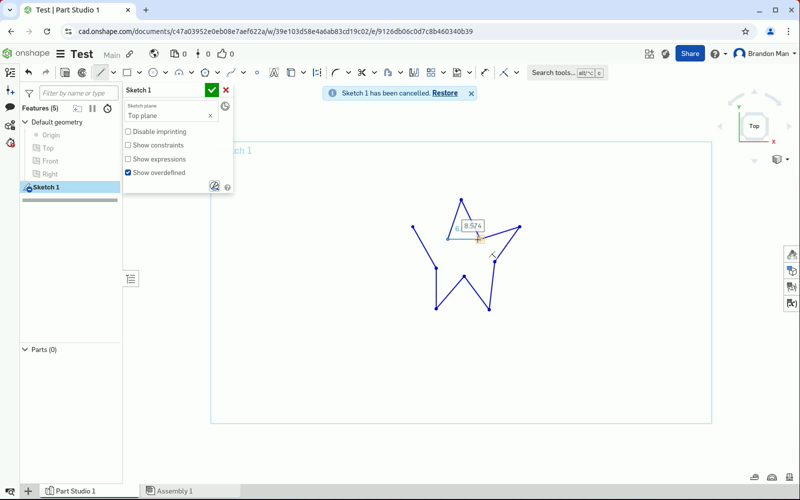
key_down(shift)
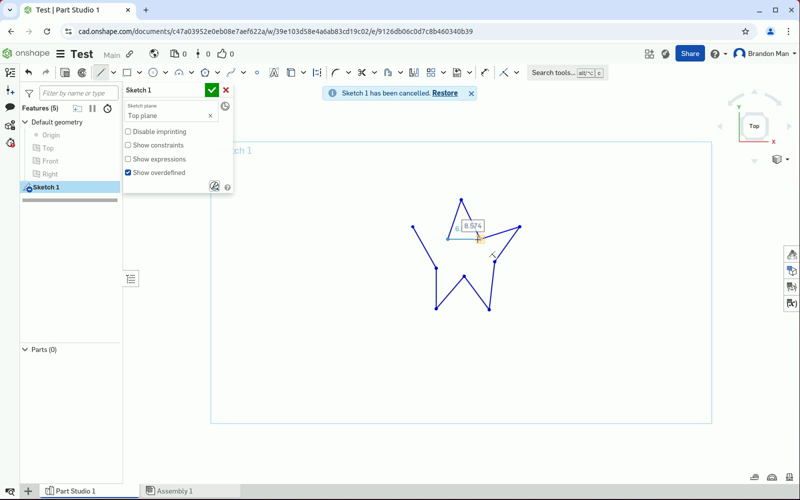
mouse_move(412, 226)
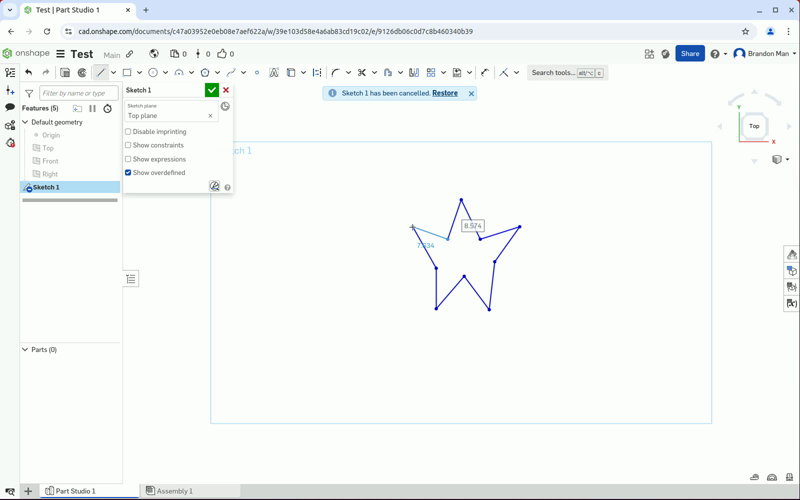
key_up(shift)
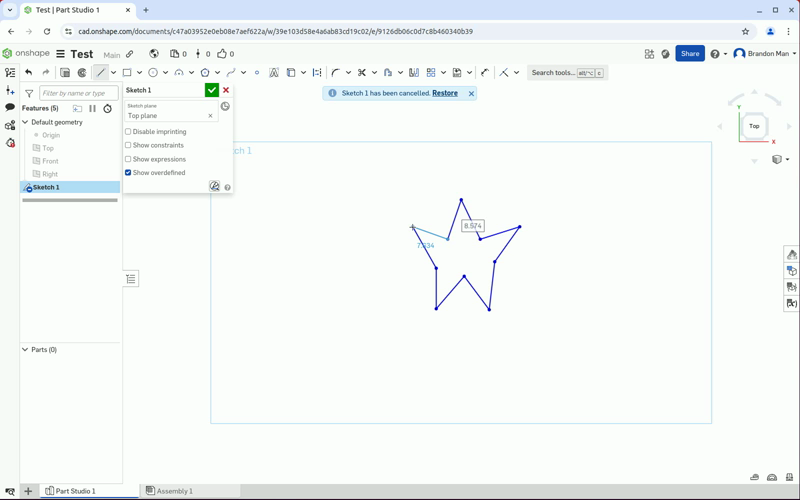
click(412, 226)
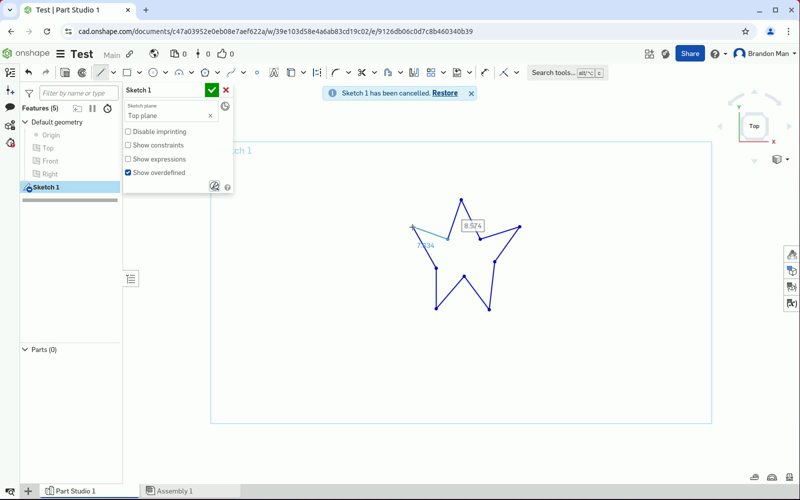
key(esc)
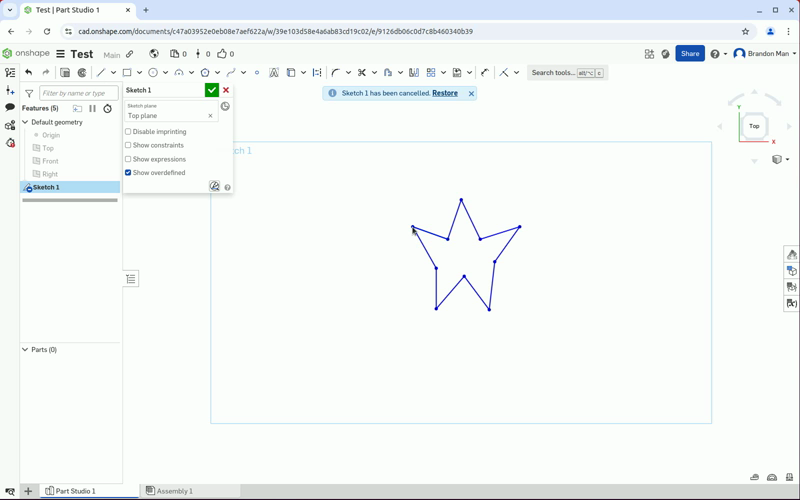
mouse_move(493, 254)
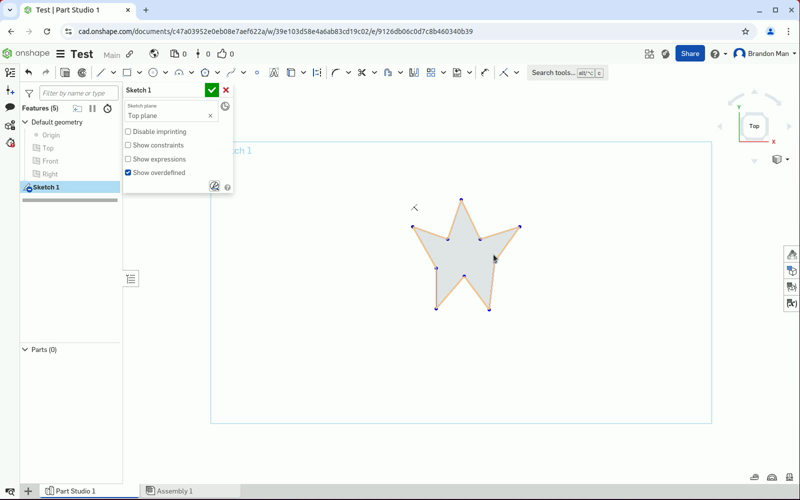
click(493, 254)
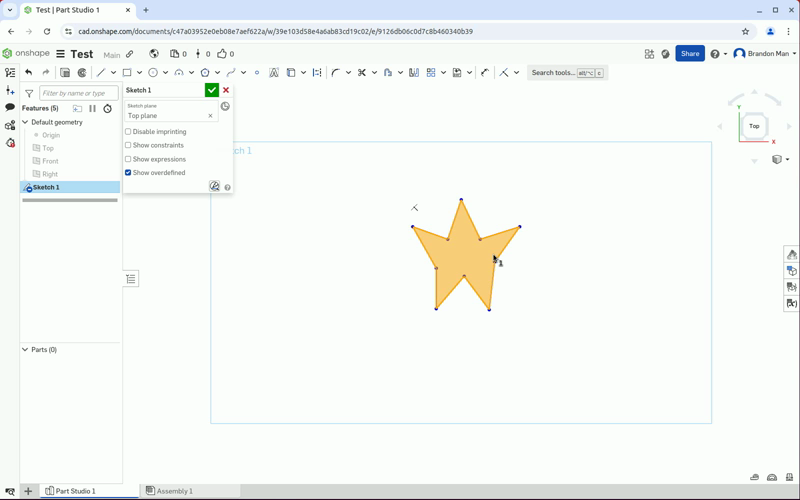
mouse_move(73, 352)
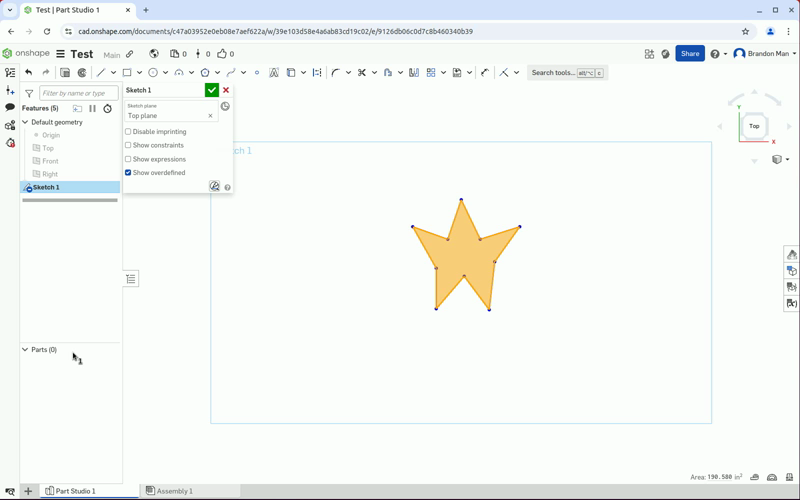
key(shift+y)
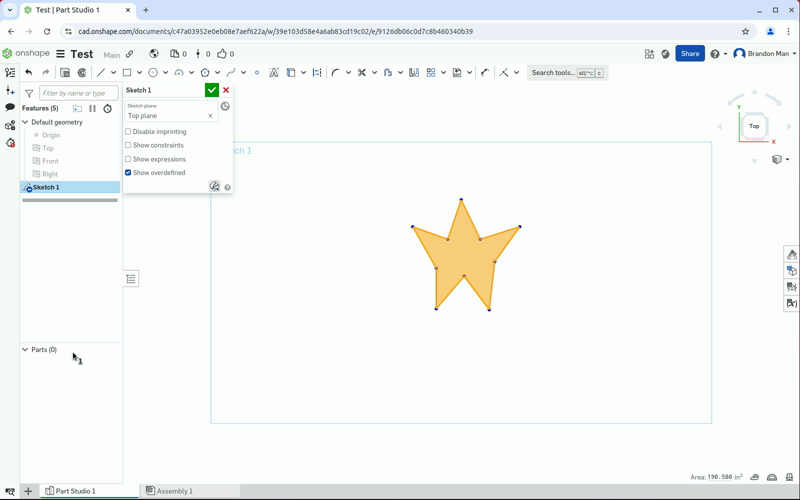
key(shift+e)
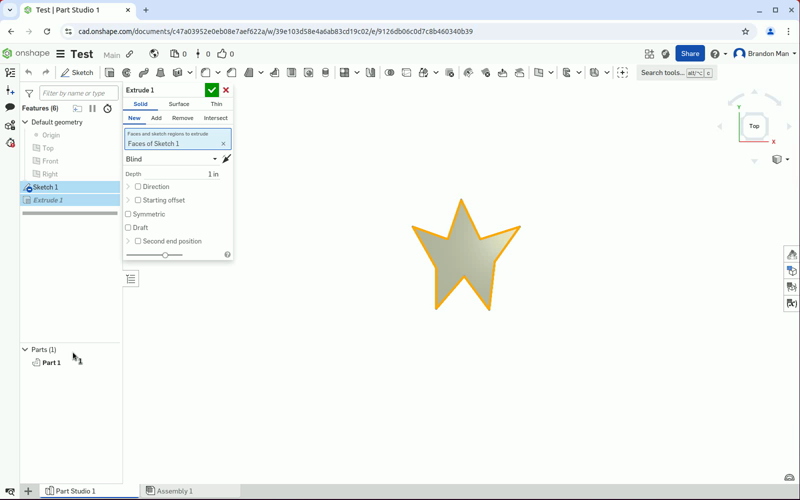
mouse_move(143, 106)
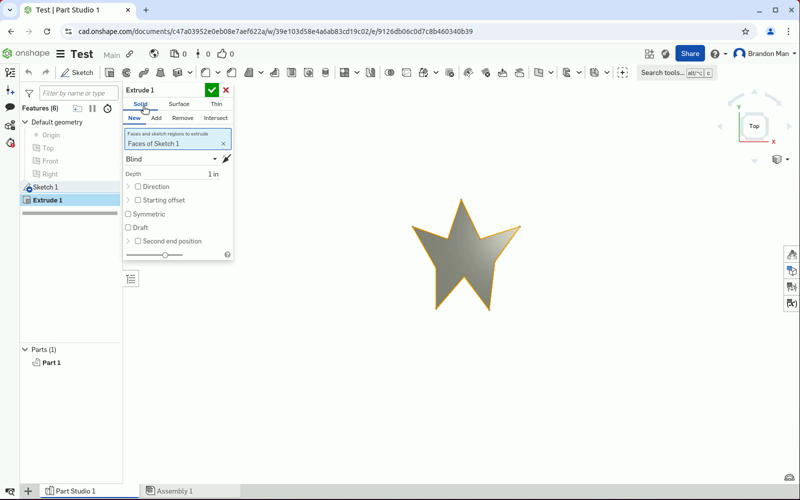
click(143, 106)
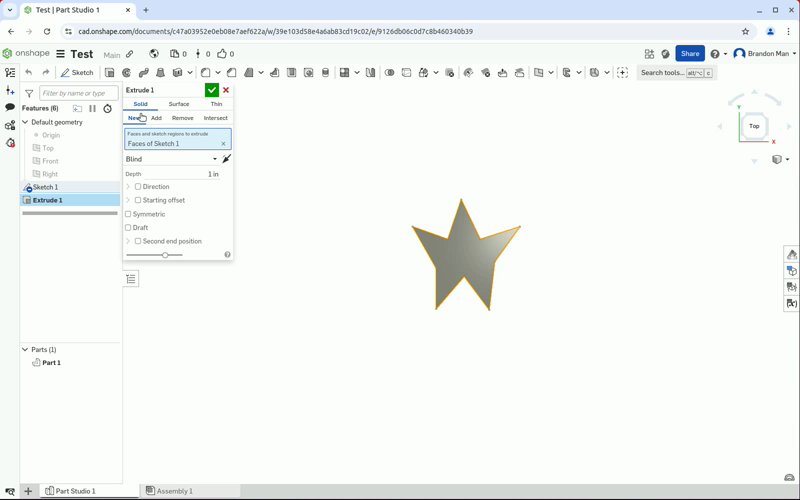
mouse_move(137, 120)
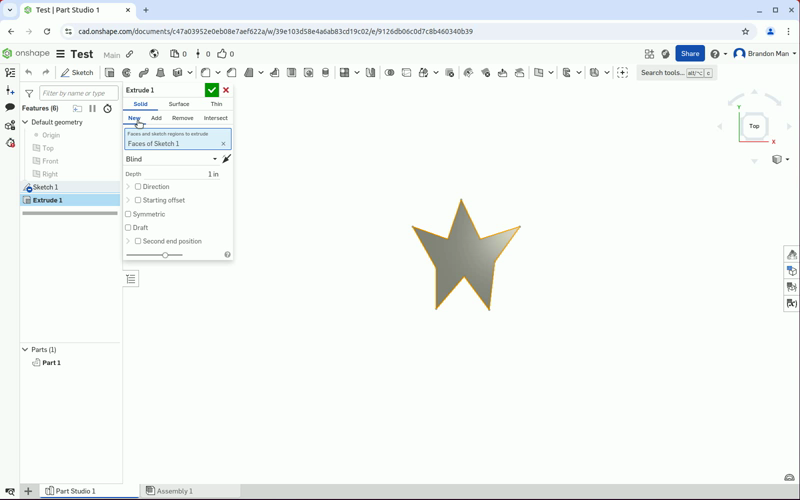
click(137, 120)
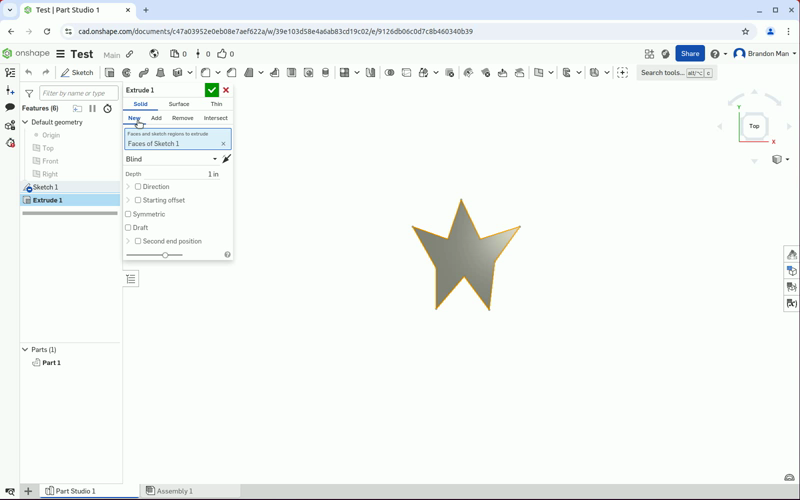
key(tab, 4)
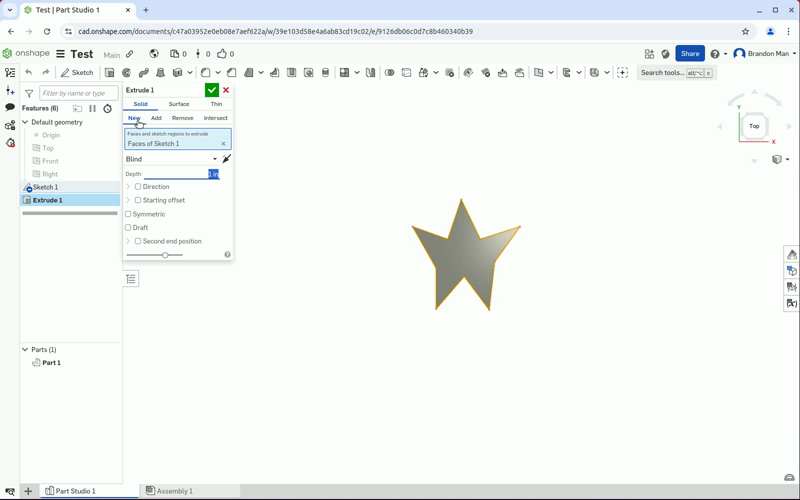
text(23.108)
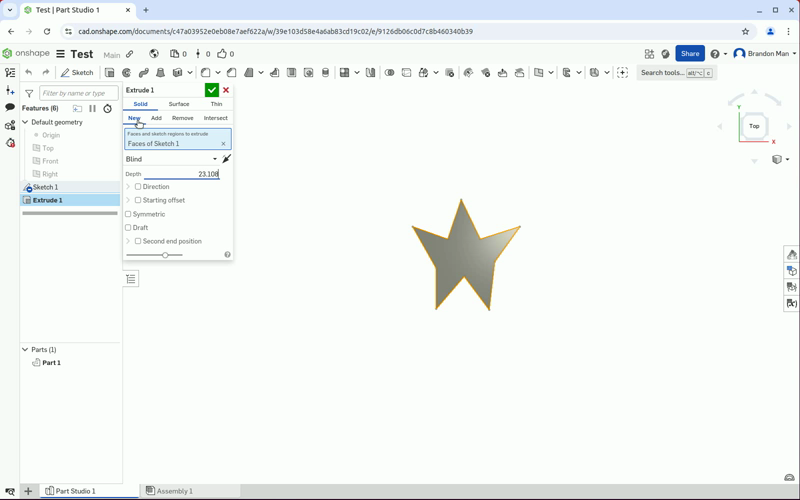
key(enter)
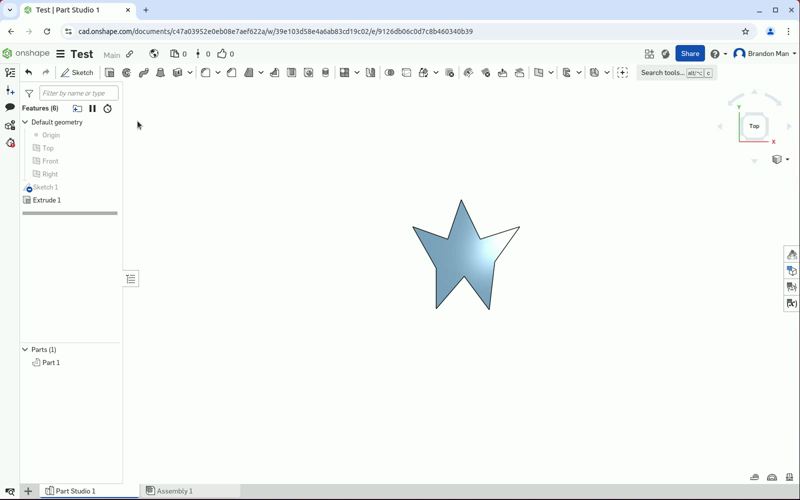
key(shift+h)
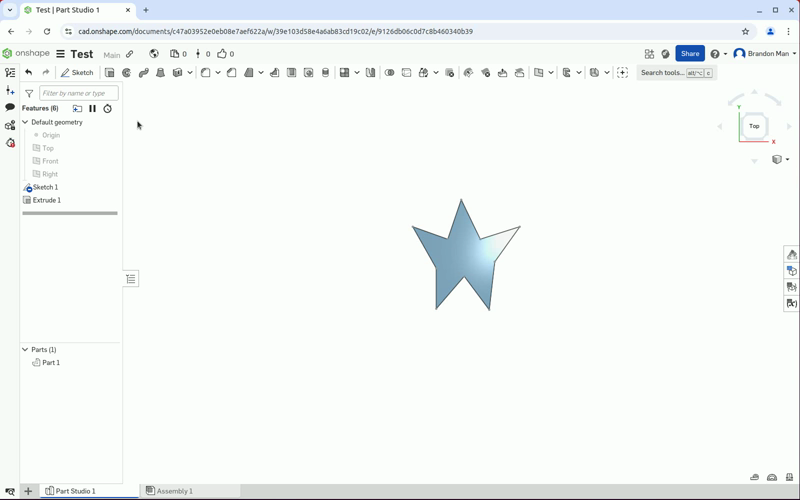
key(shift+h)
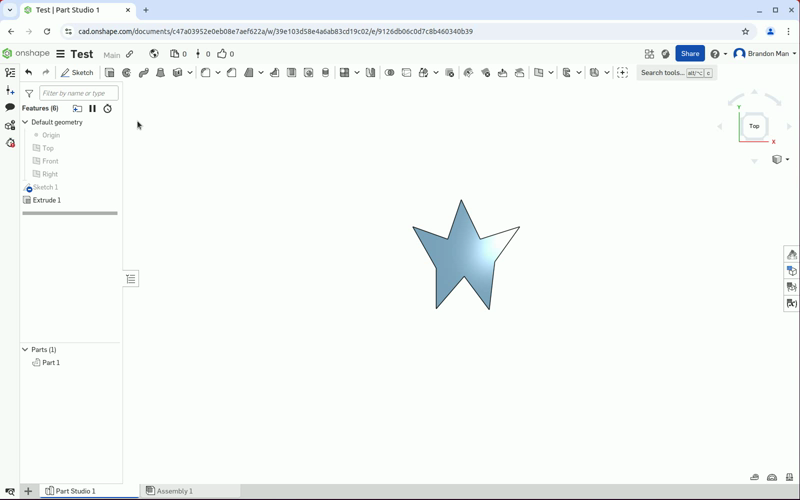
mouse_move(73, 189)
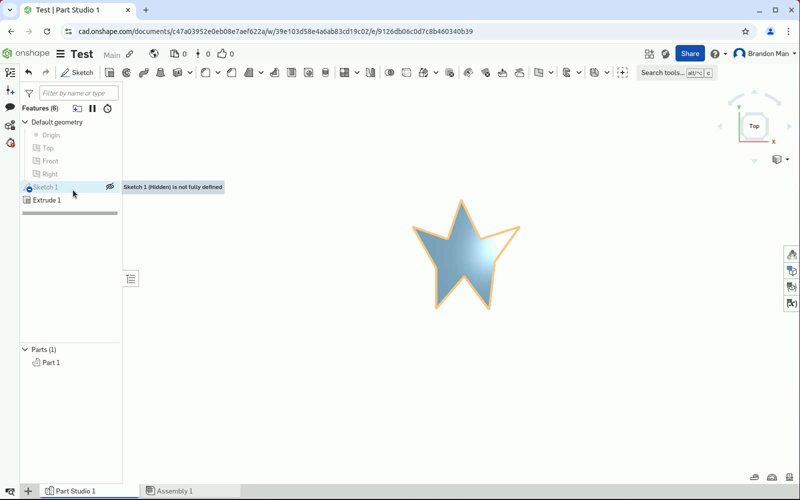
click(73, 189)
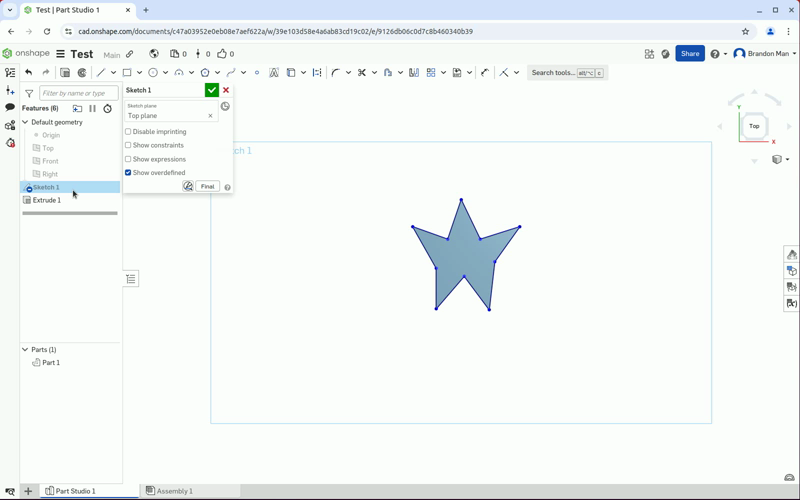
mouse_move(229, 92)
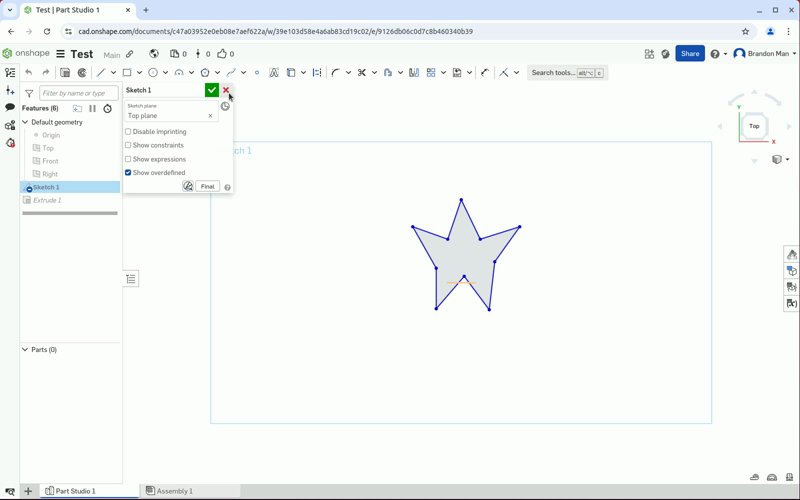
click(229, 92)
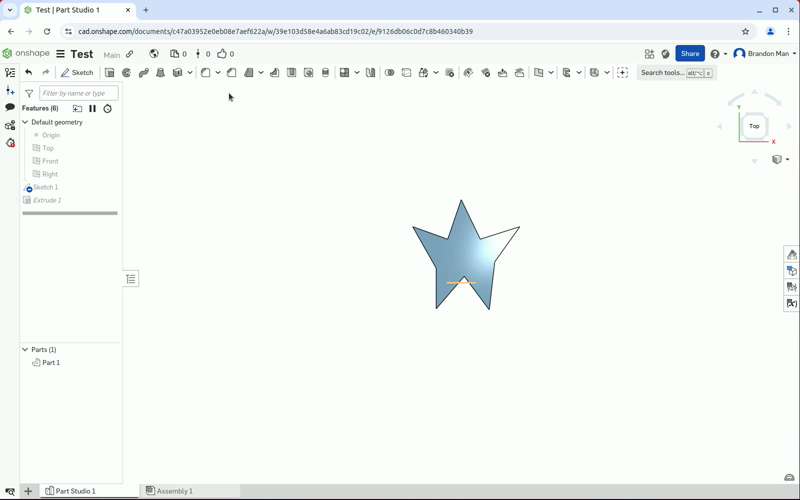
mouse_move(541, 75)
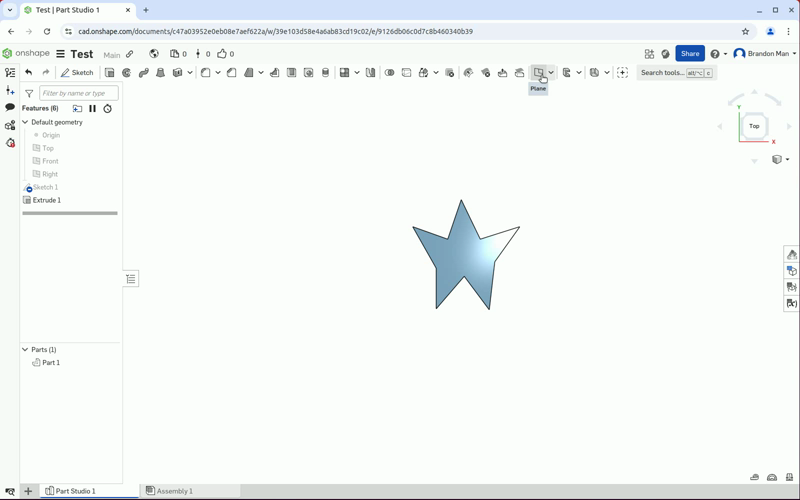
click(541, 75)
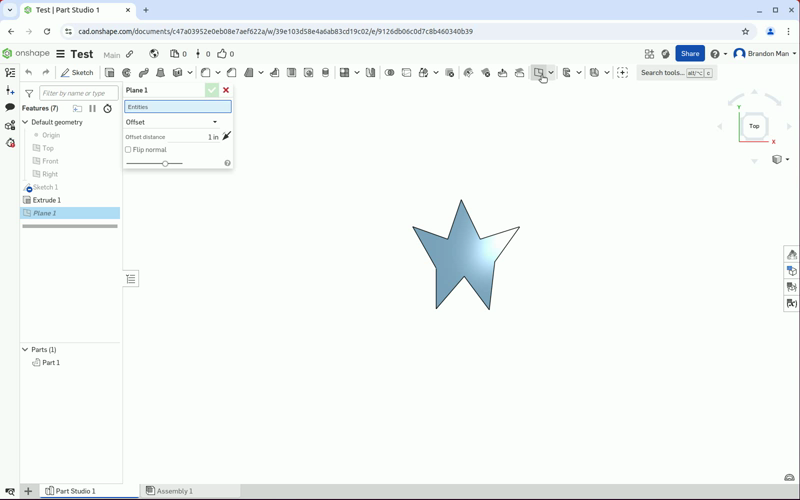
mouse_move(73, 150)
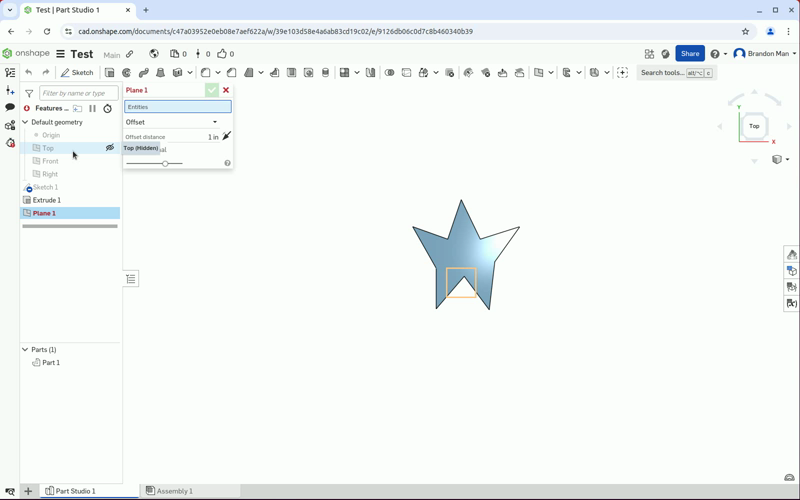
click(73, 150)
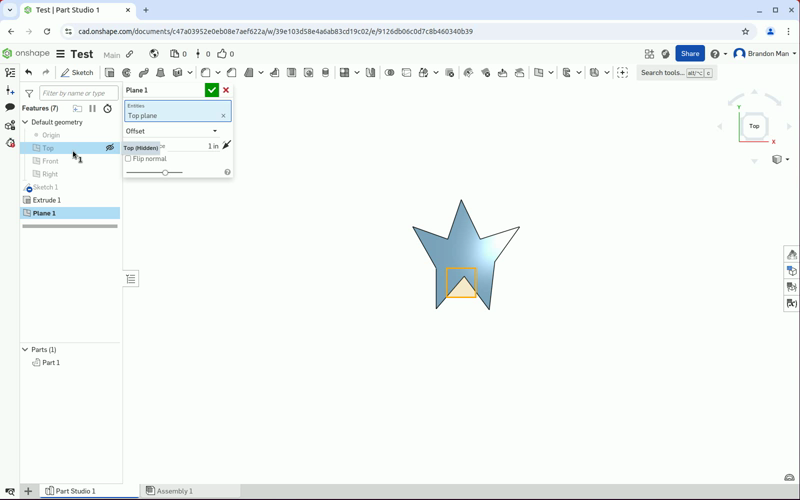
key(tab, 2)
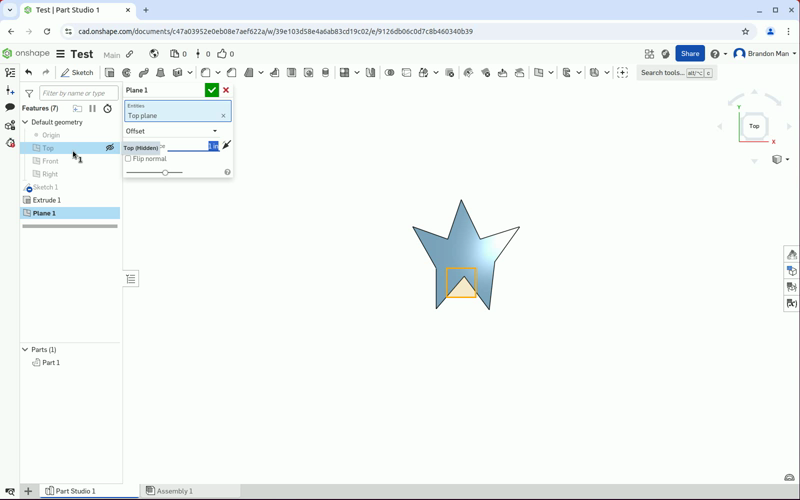
text(23.108)
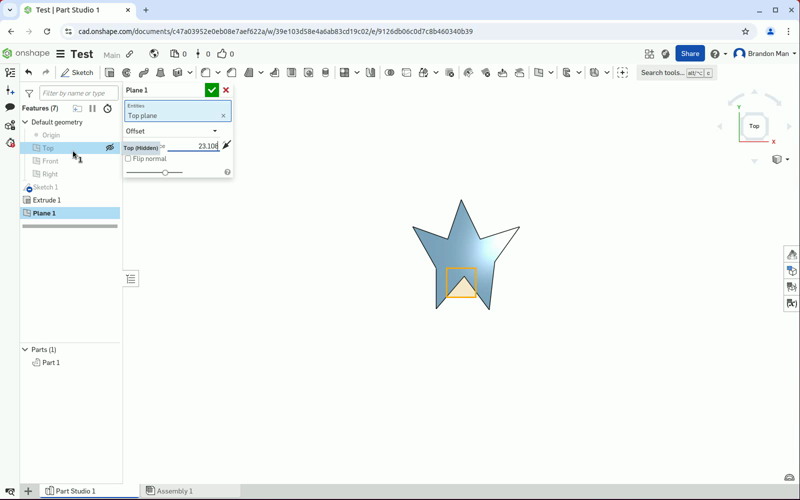
key(enter, 2)
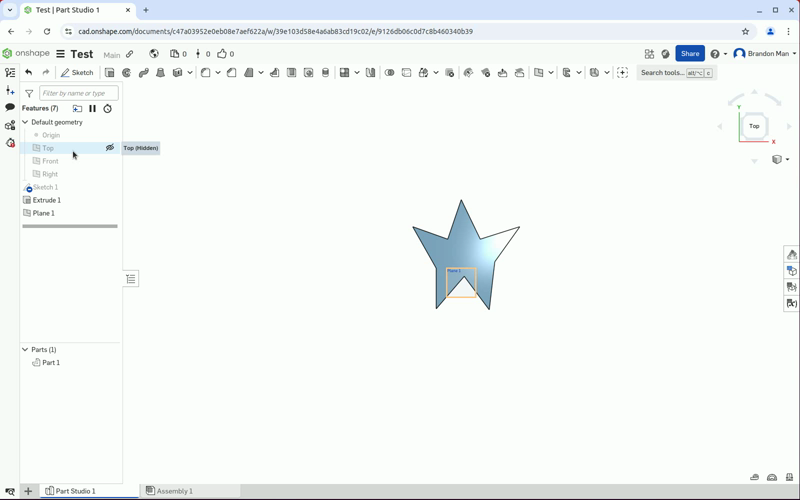
key(shift+s)
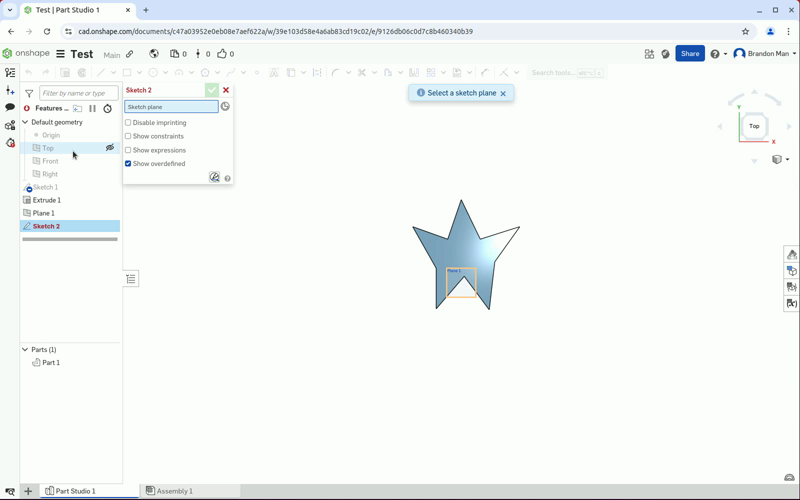
mouse_move(73, 215)
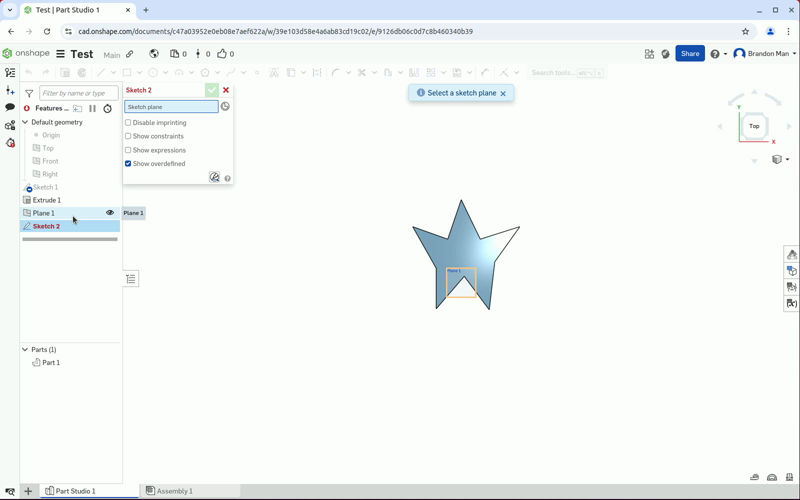
click(73, 215)
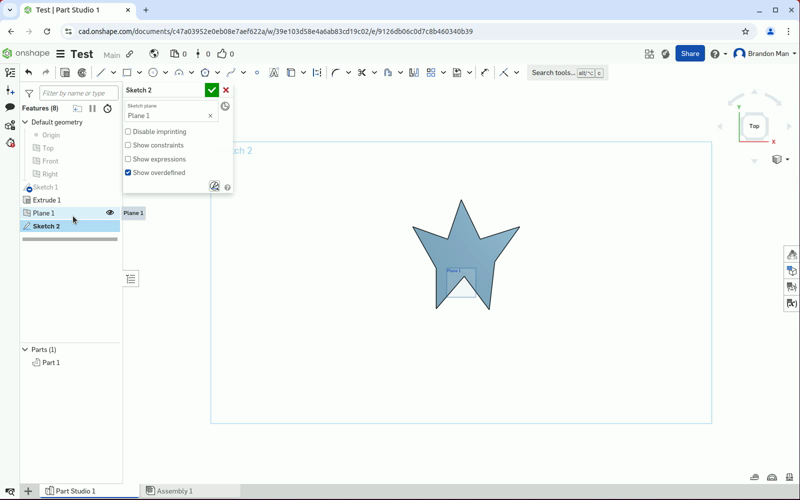
mouse_move(73, 352)
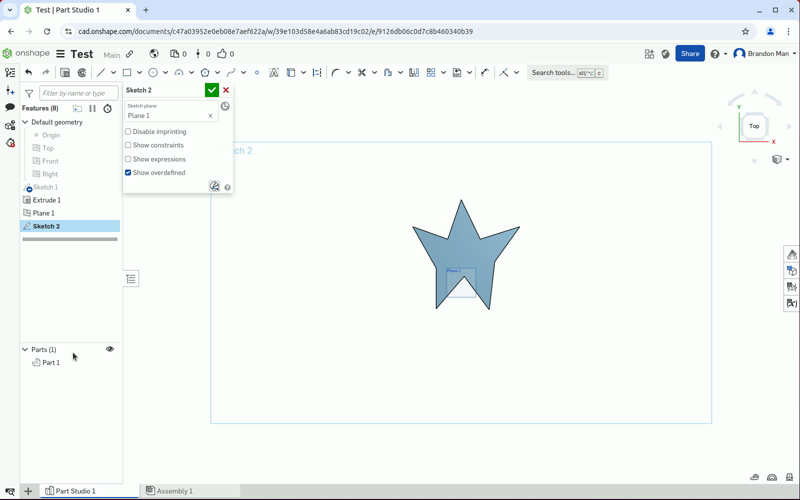
key(y)
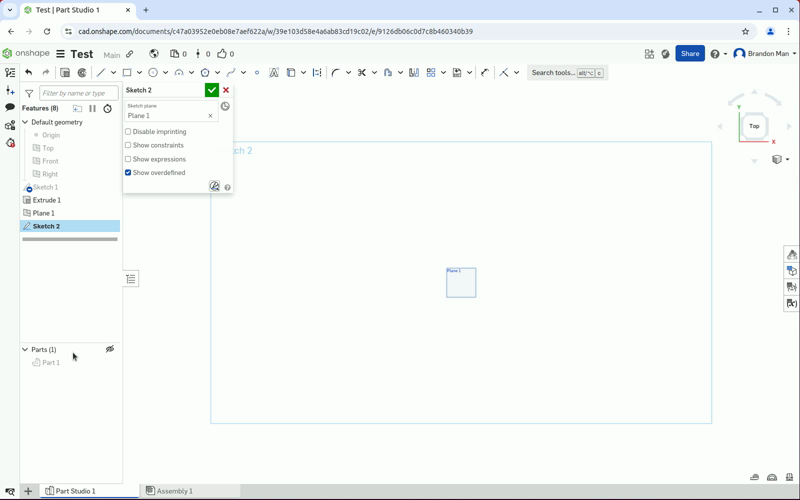
key(l)
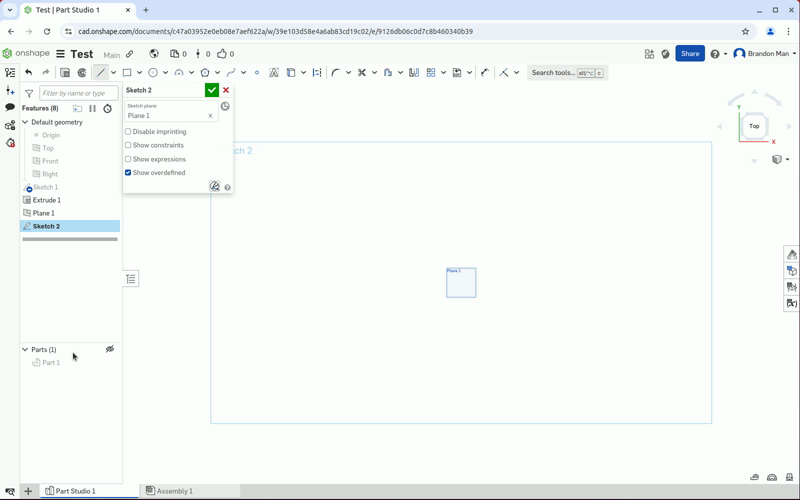
key_down(shift)
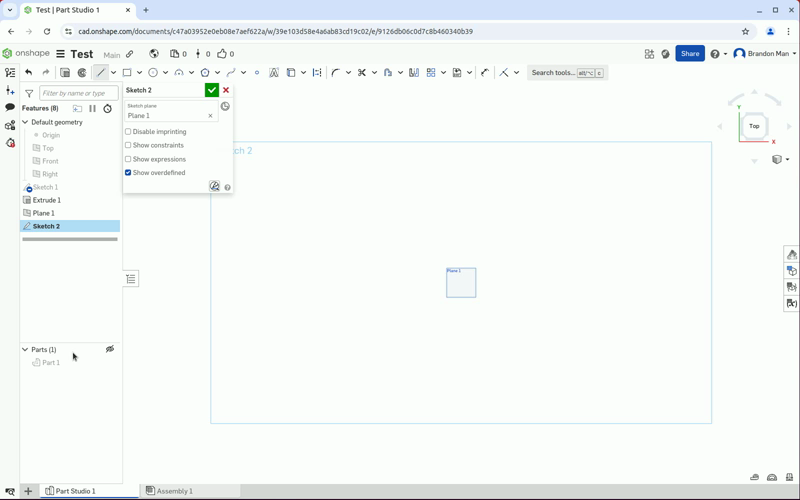
mouse_move(419, 232)
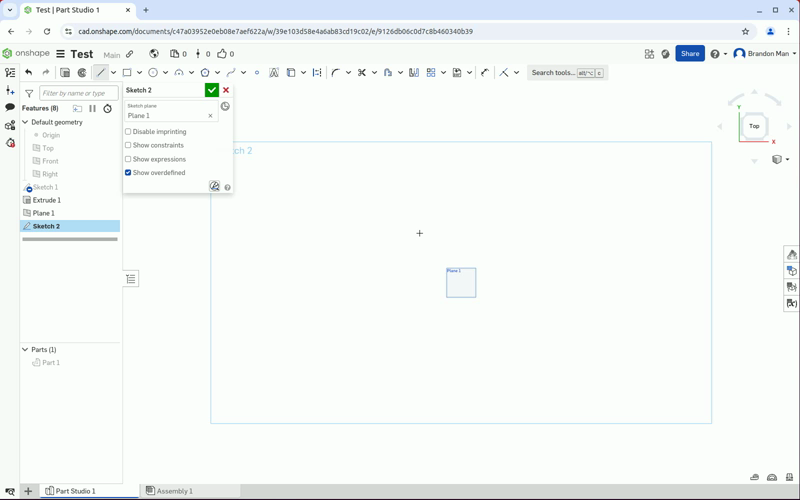
click(419, 232)
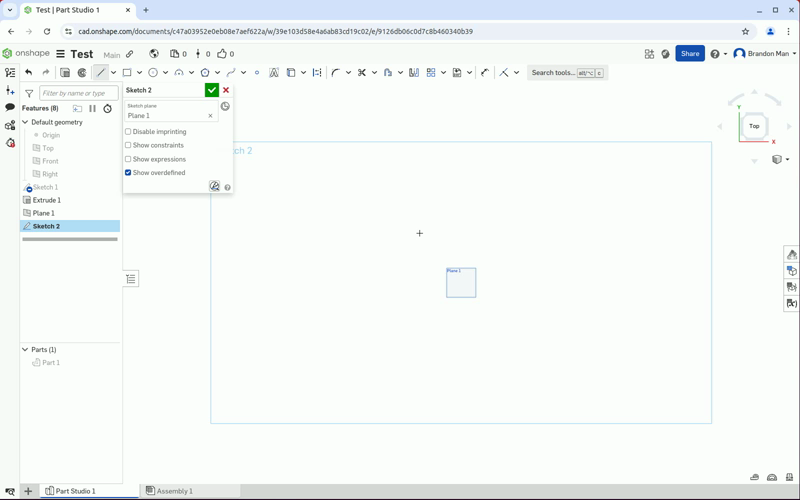
key_up(shift)
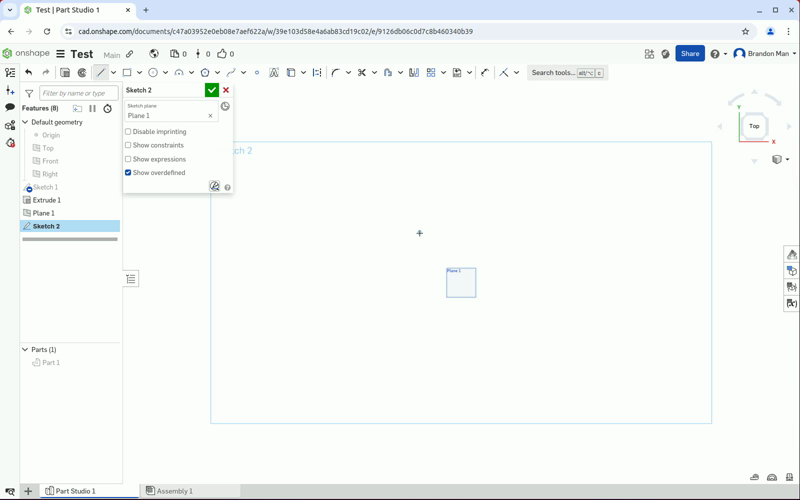
key_down(shift)
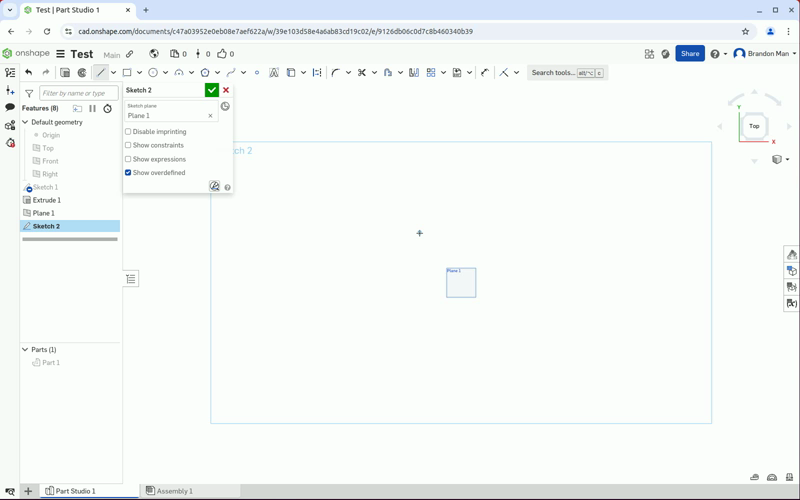
mouse_move(449, 232)
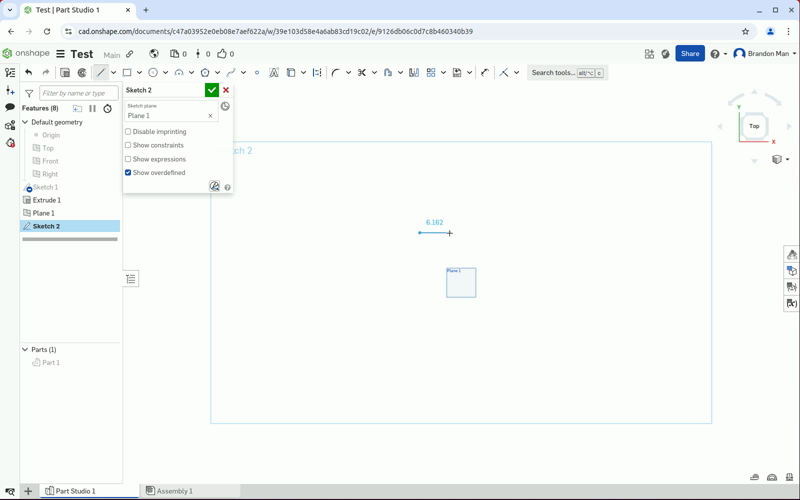
mouse_move(438, 266)
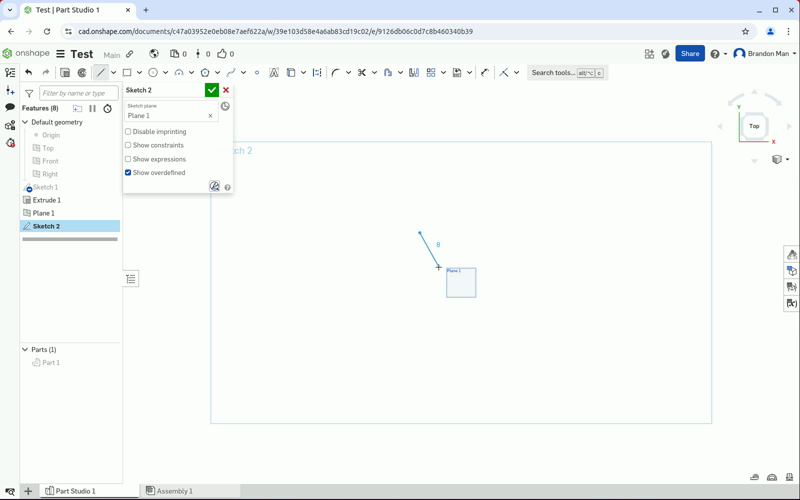
click(438, 266)
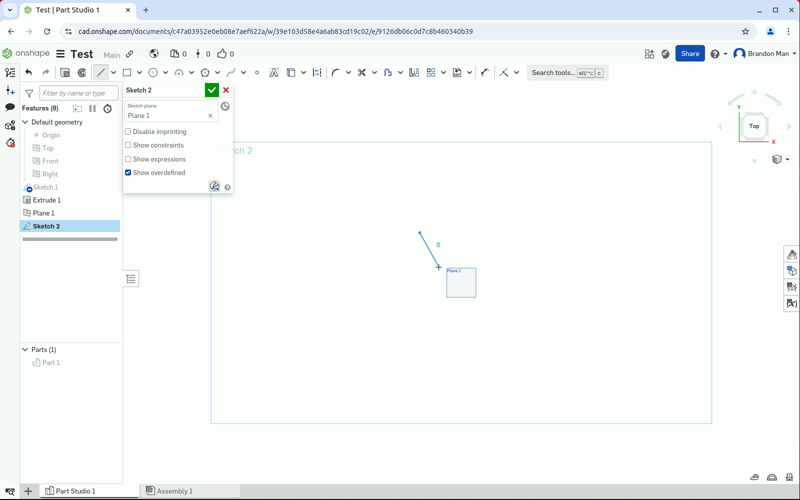
key_up(shift)
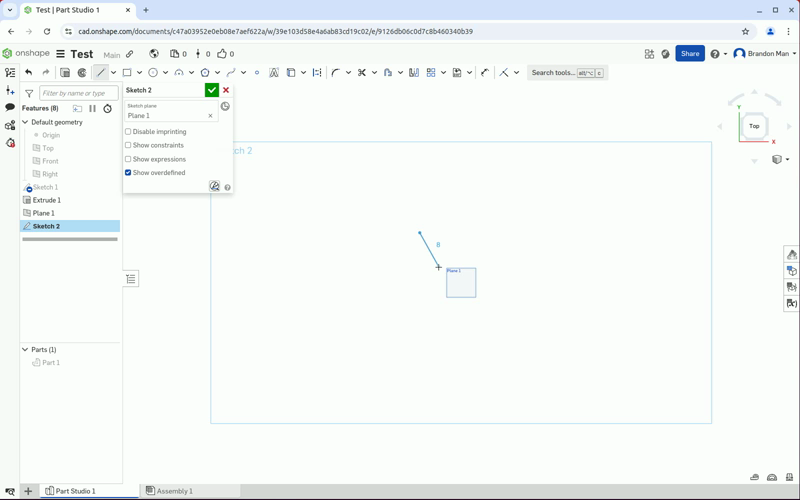
key_down(shift)
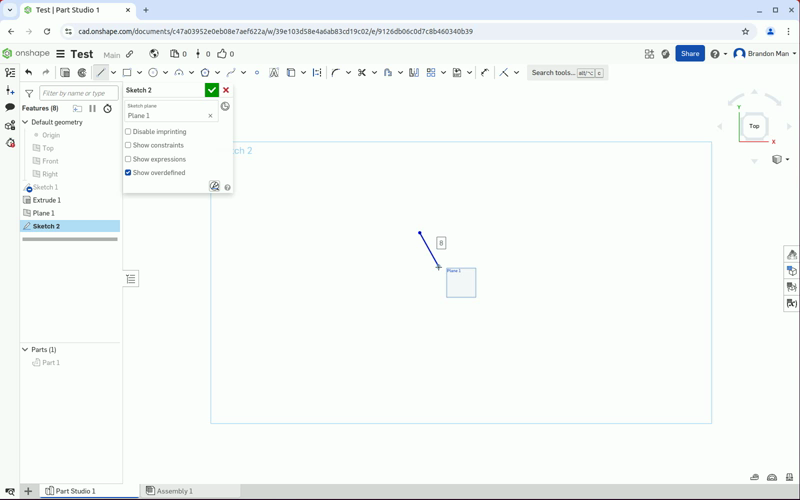
mouse_move(468, 266)
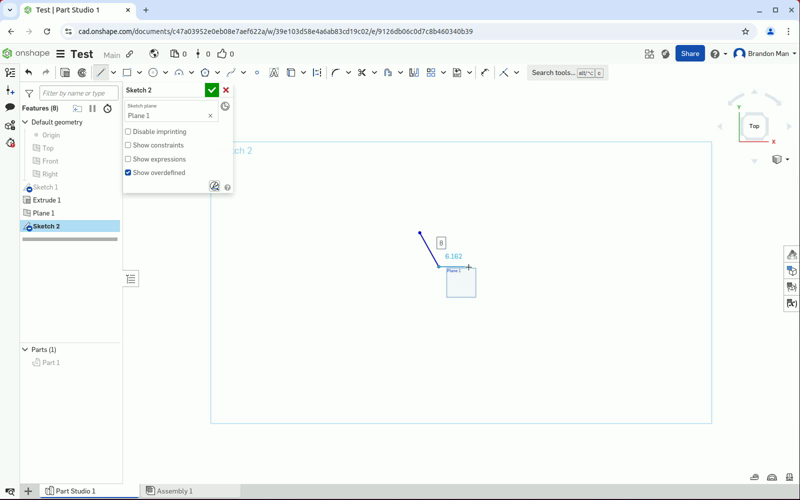
mouse_move(438, 299)
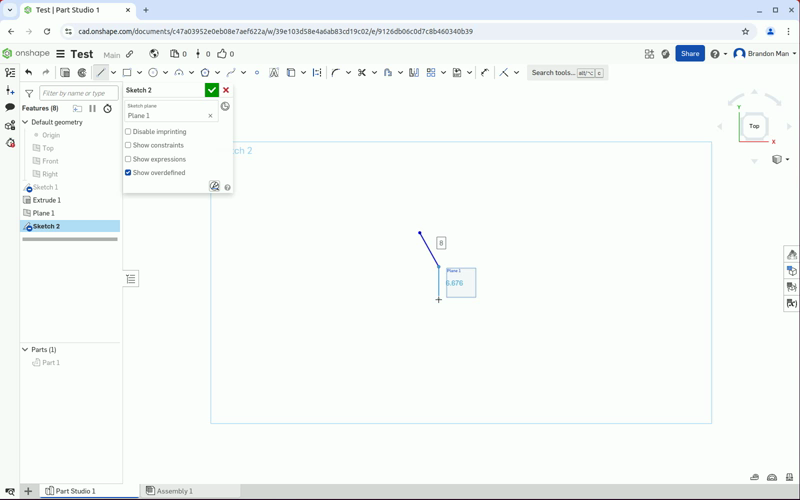
click(438, 299)
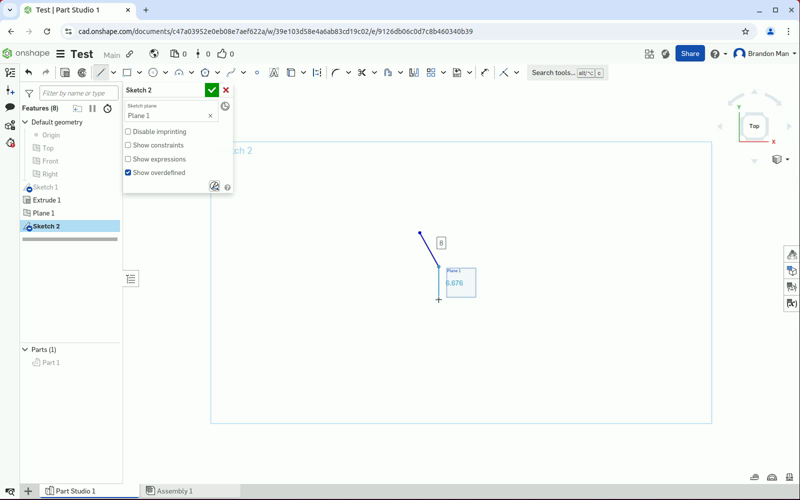
key_up(shift)
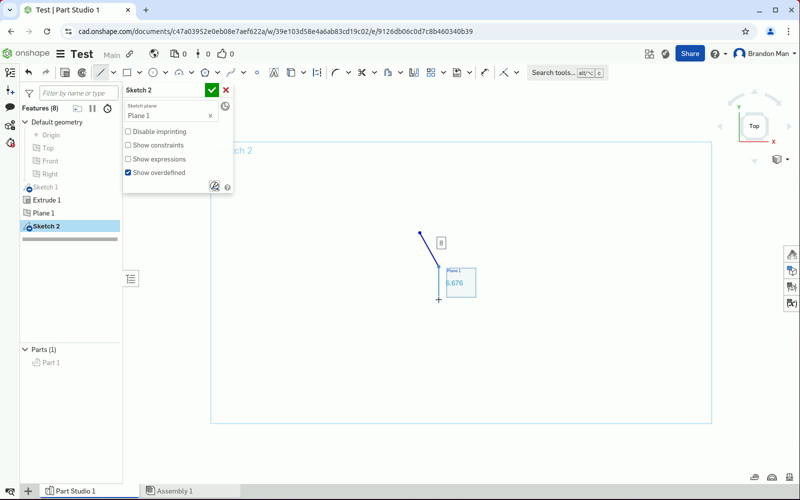
key_down(shift)
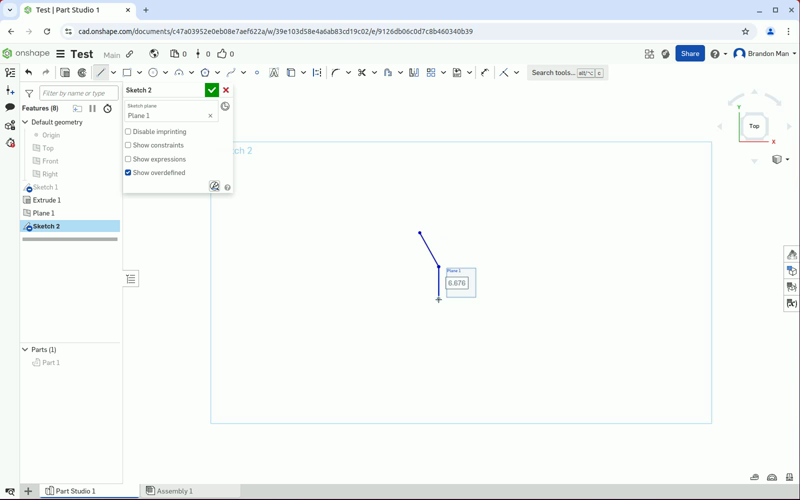
mouse_move(468, 299)
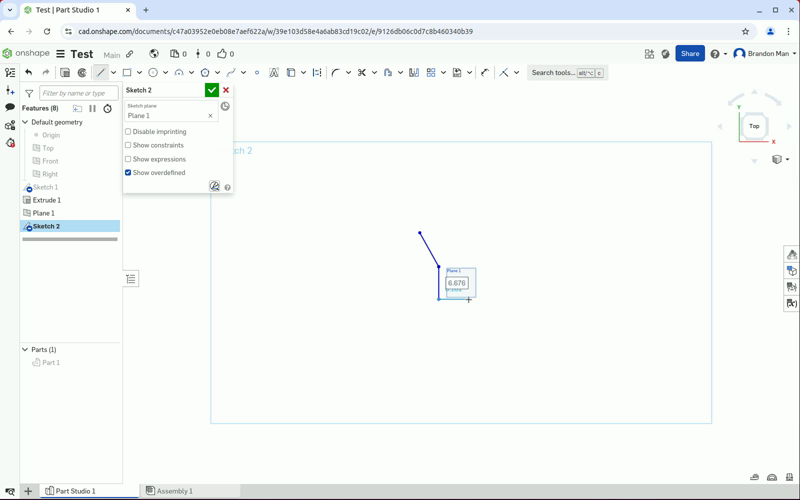
mouse_move(464, 269)
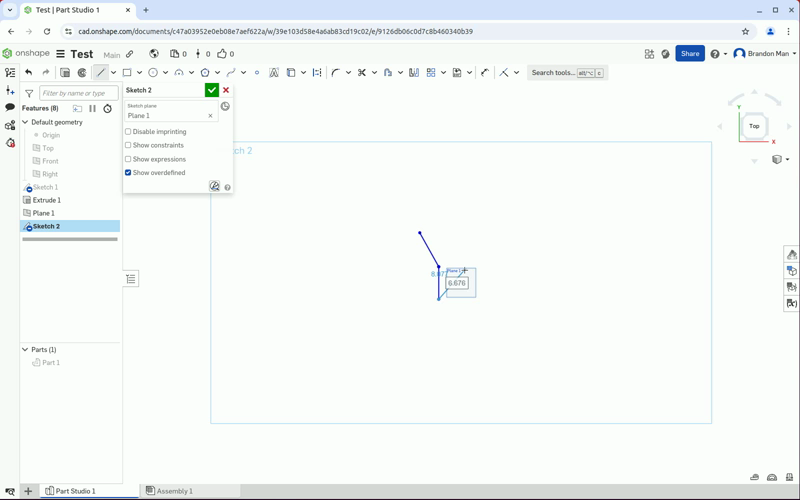
click(464, 269)
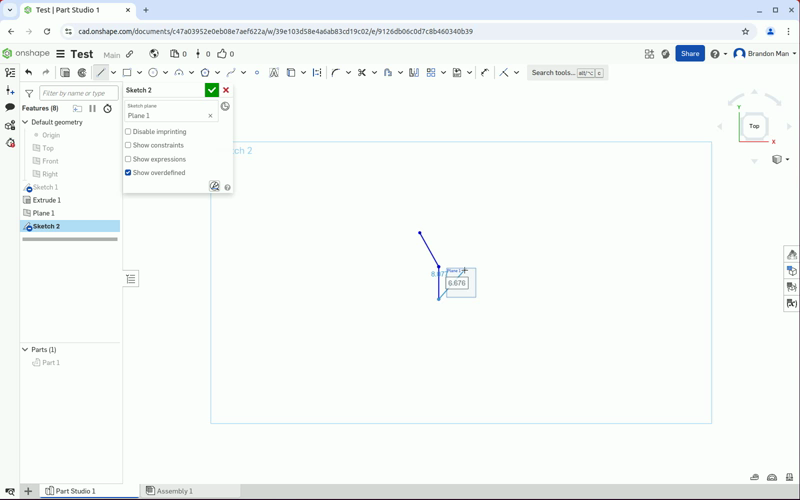
key_up(shift)
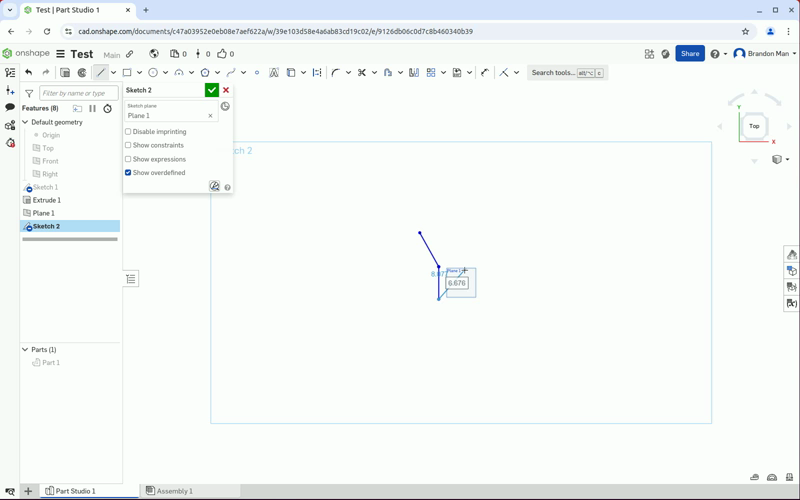
key_down(shift)
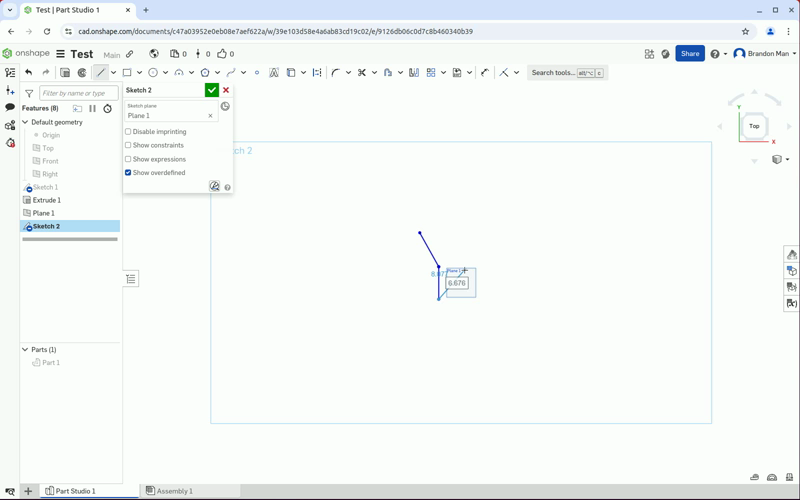
mouse_move(494, 269)
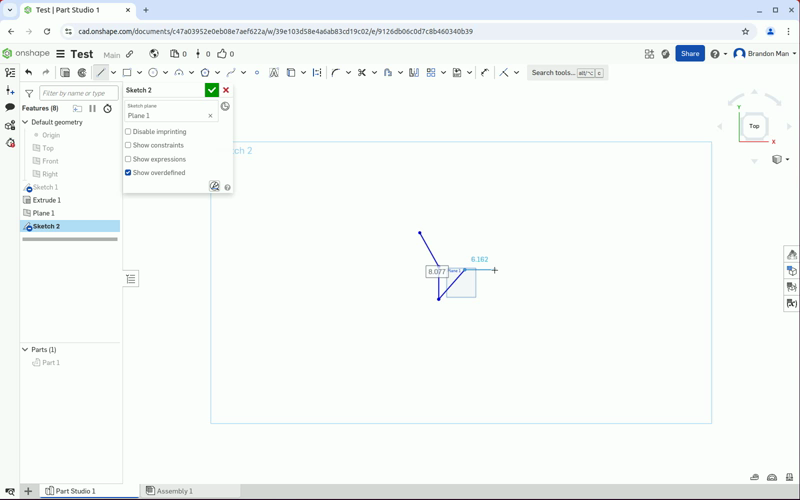
mouse_move(485, 300)
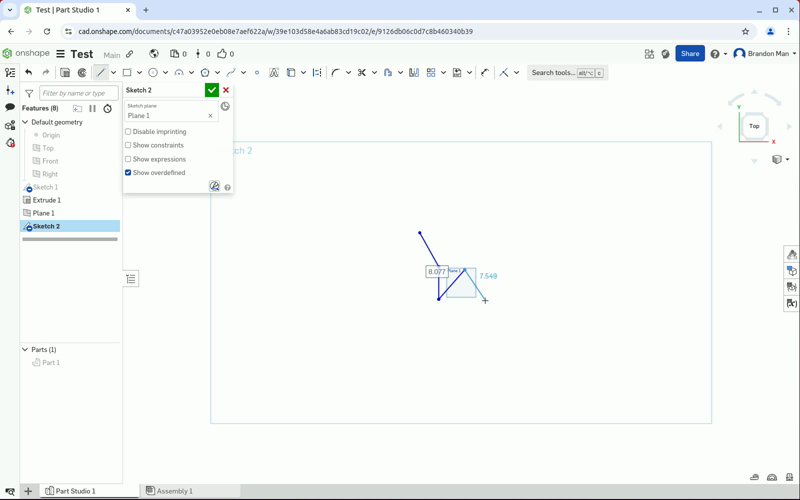
click(485, 300)
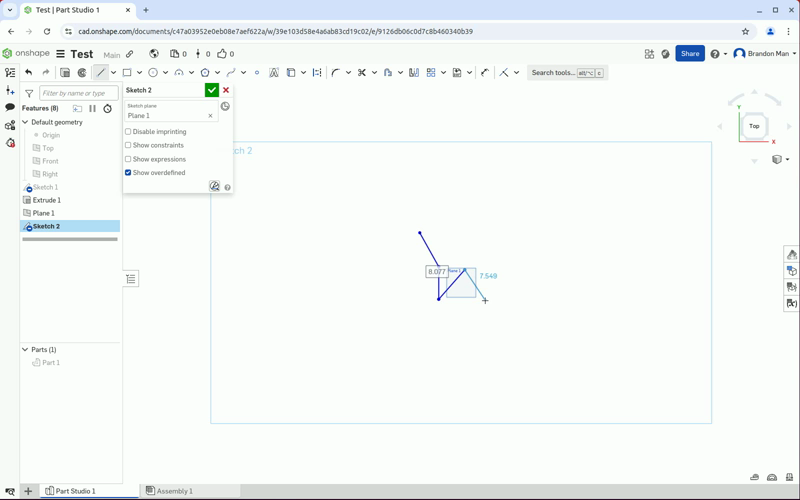
key_up(shift)
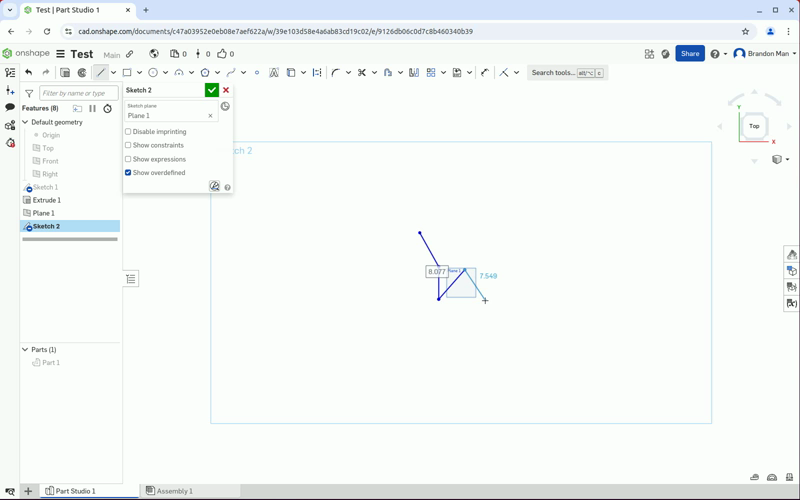
key_down(shift)
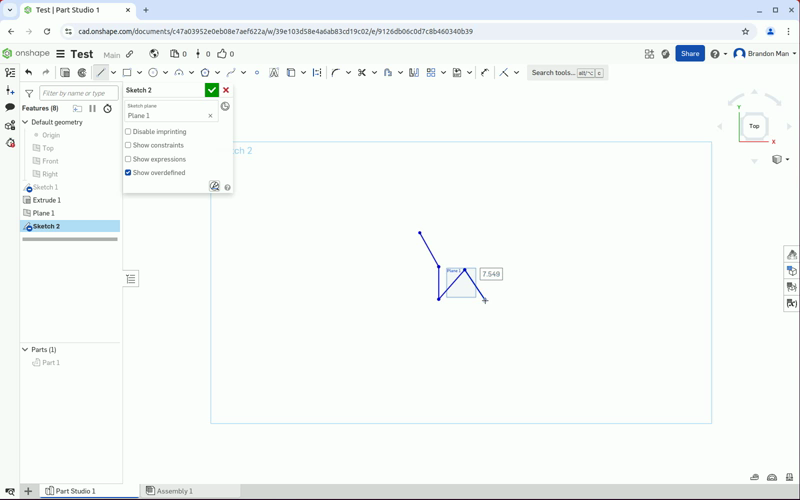
mouse_move(515, 300)
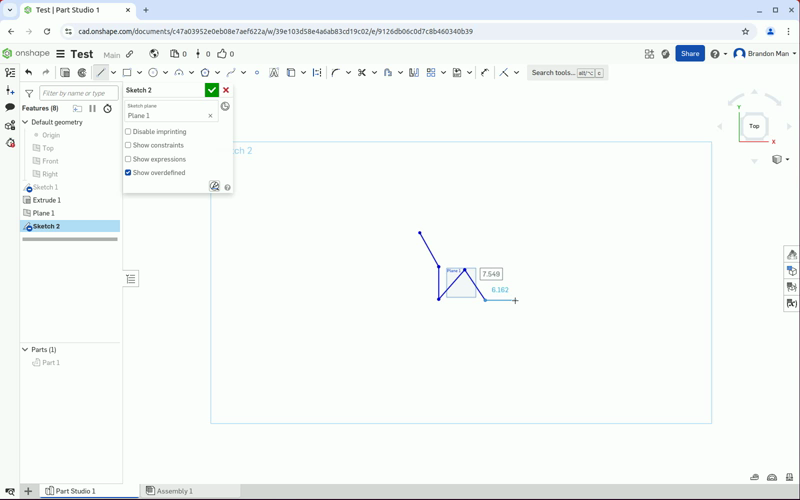
mouse_move(490, 260)
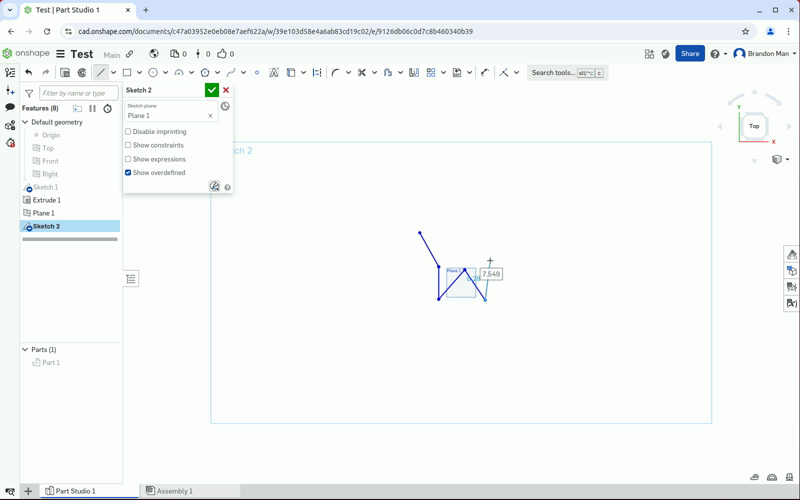
click(490, 260)
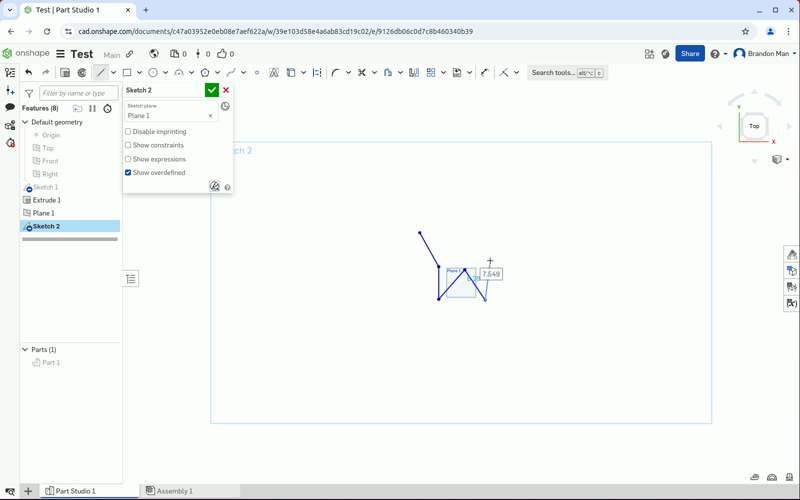
key_up(shift)
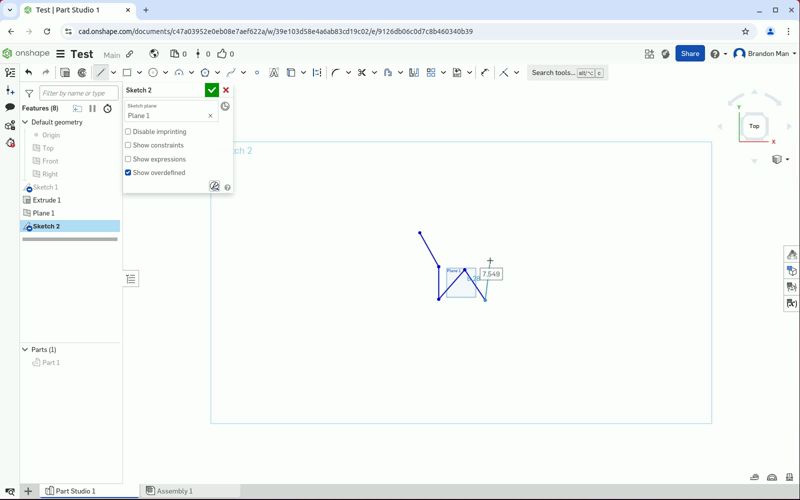
key_down(shift)
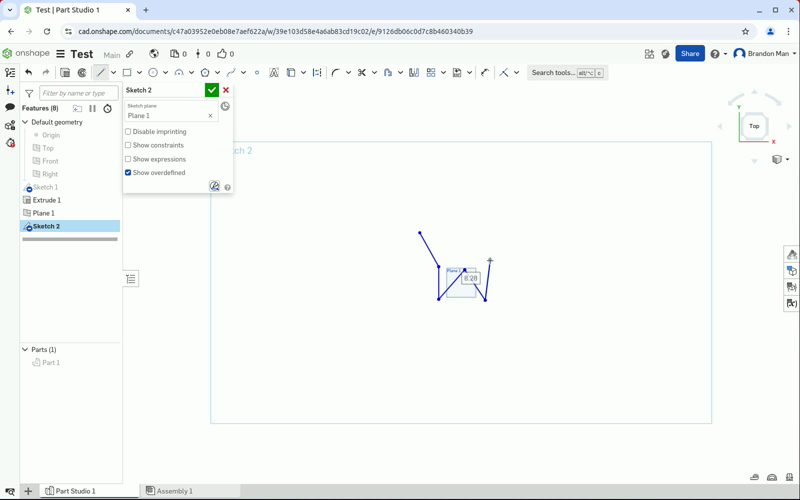
mouse_move(520, 260)
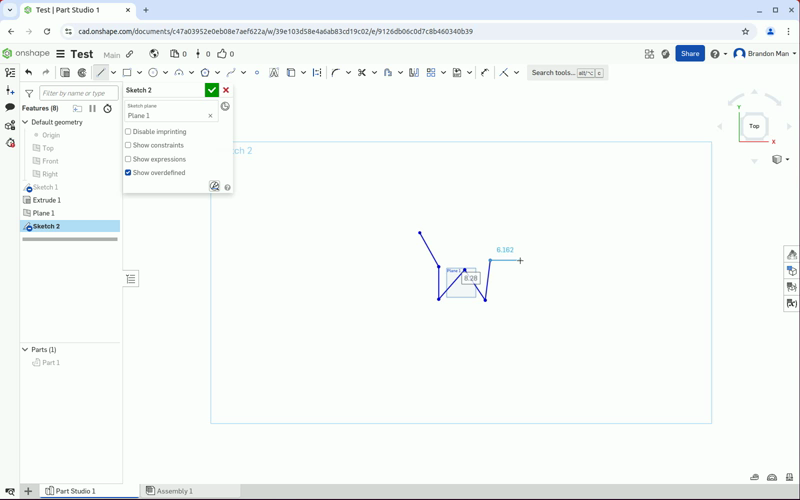
mouse_move(510, 232)
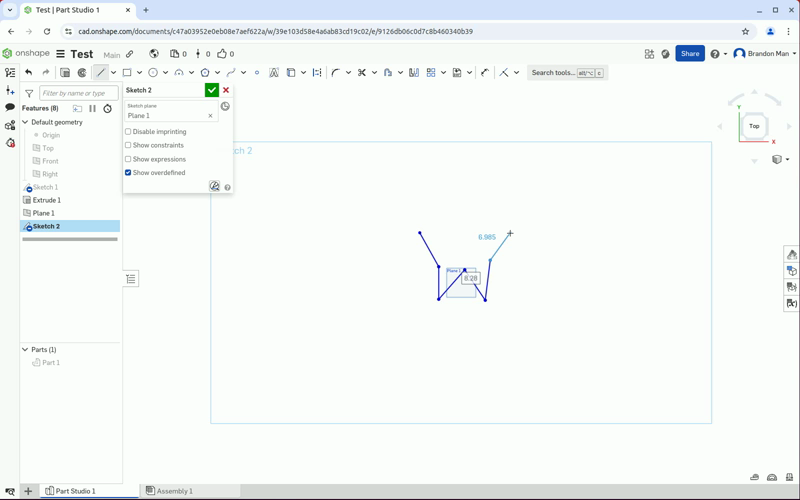
click(510, 232)
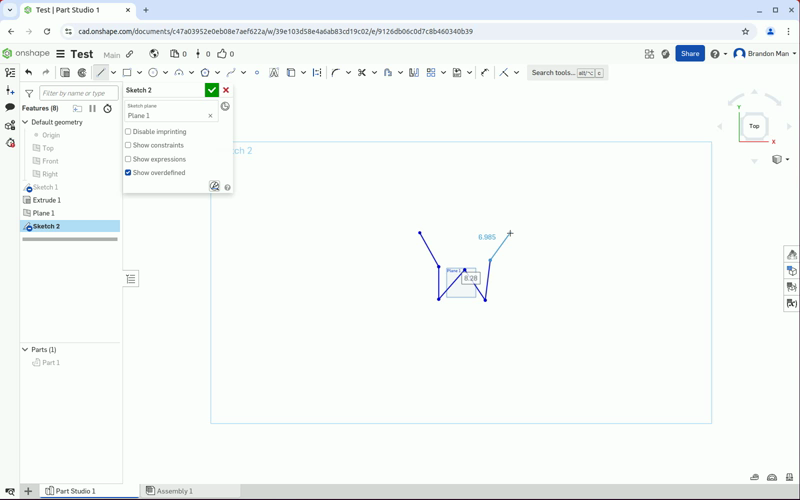
key_up(shift)
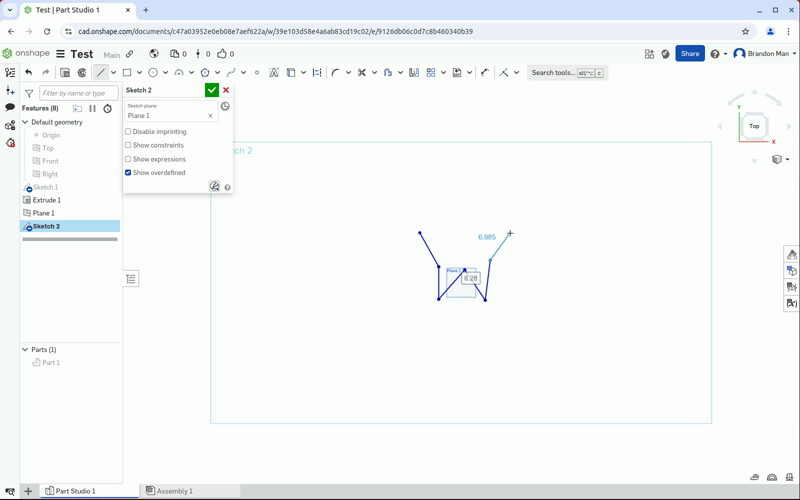
key_down(shift)
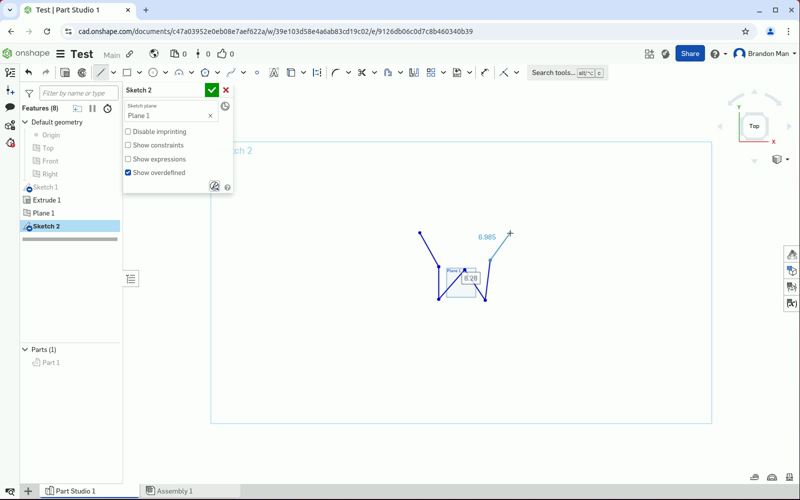
mouse_move(540, 232)
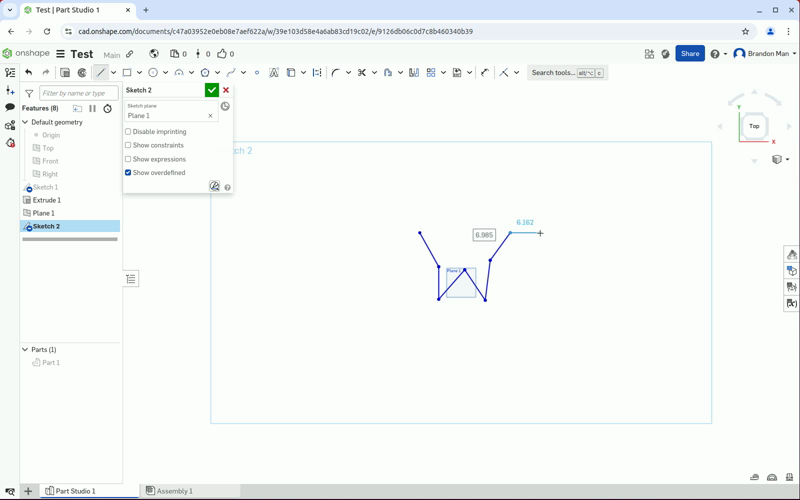
mouse_move(477, 242)
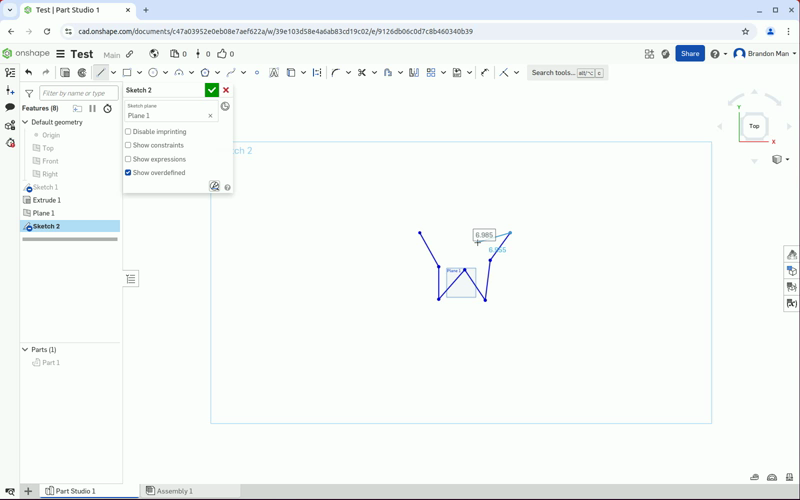
click(477, 242)
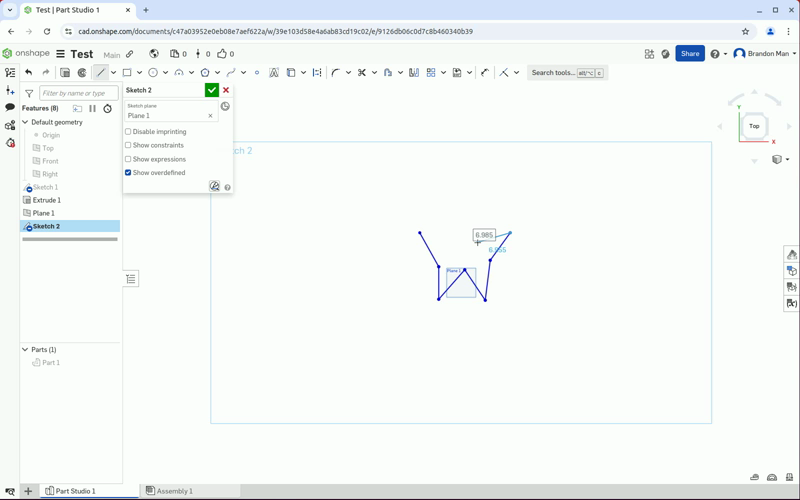
key_up(shift)
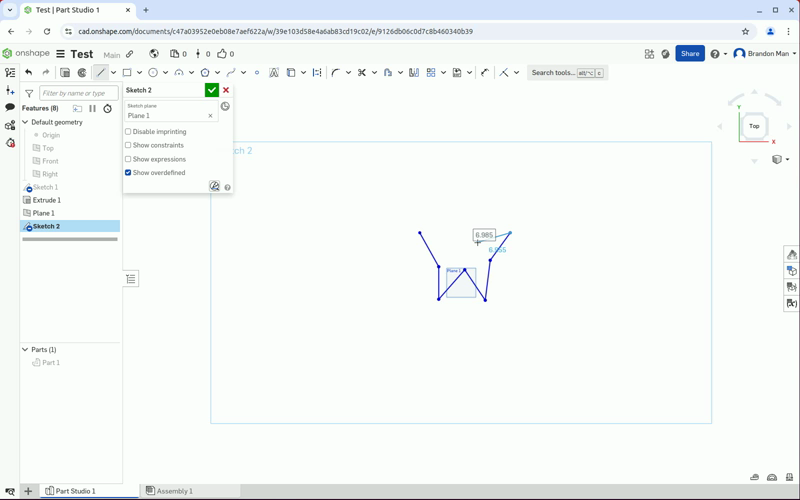
key_down(shift)
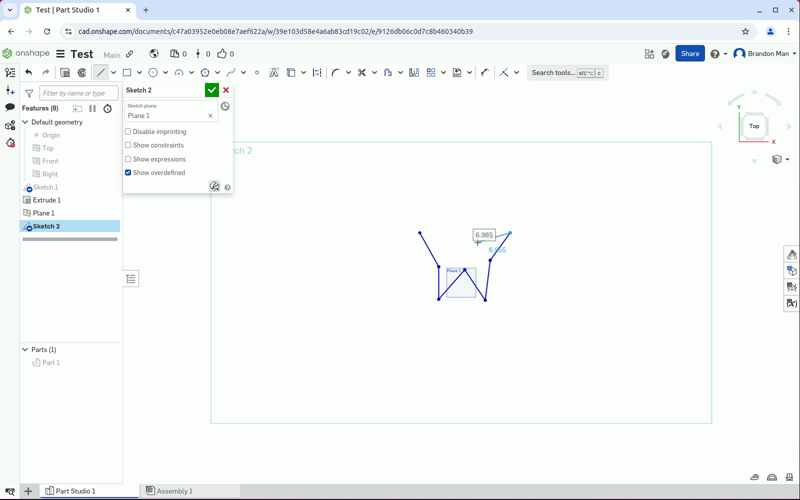
mouse_move(507, 242)
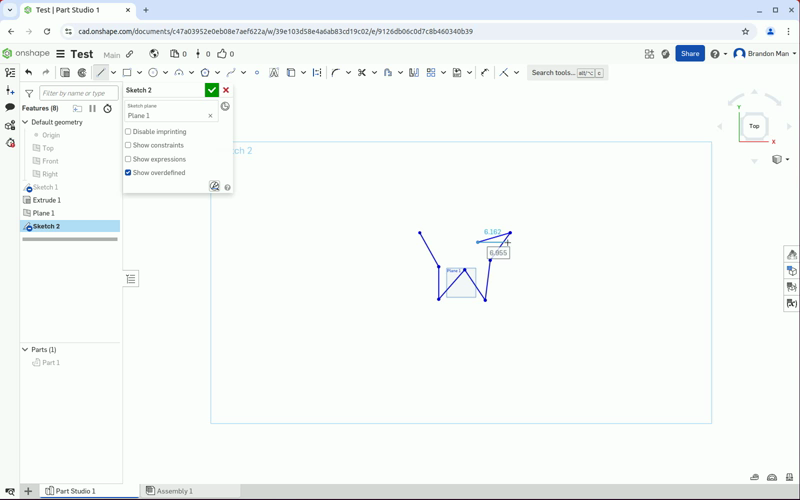
mouse_move(460, 207)
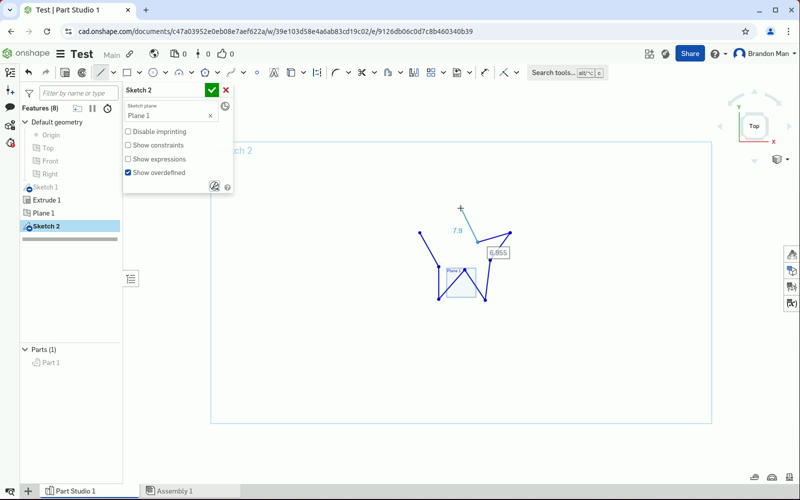
click(460, 207)
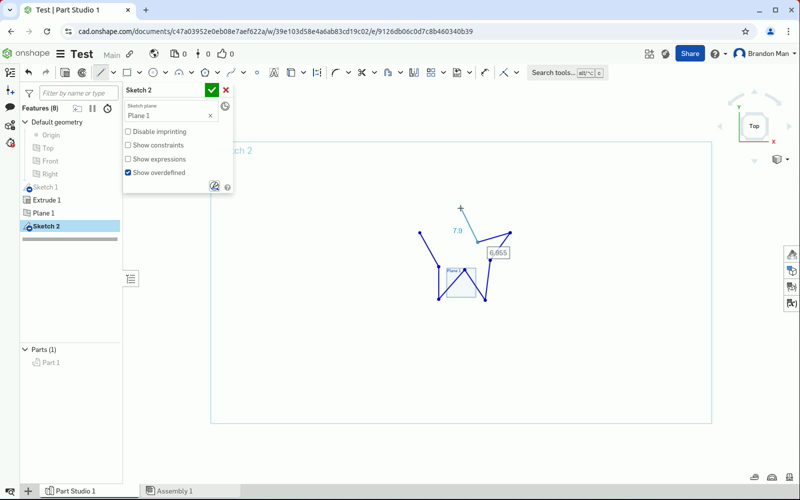
key_up(shift)
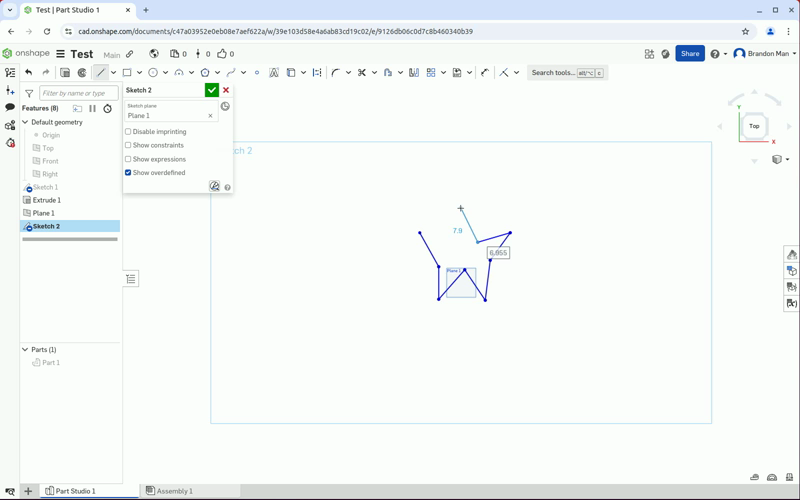
key_down(shift)
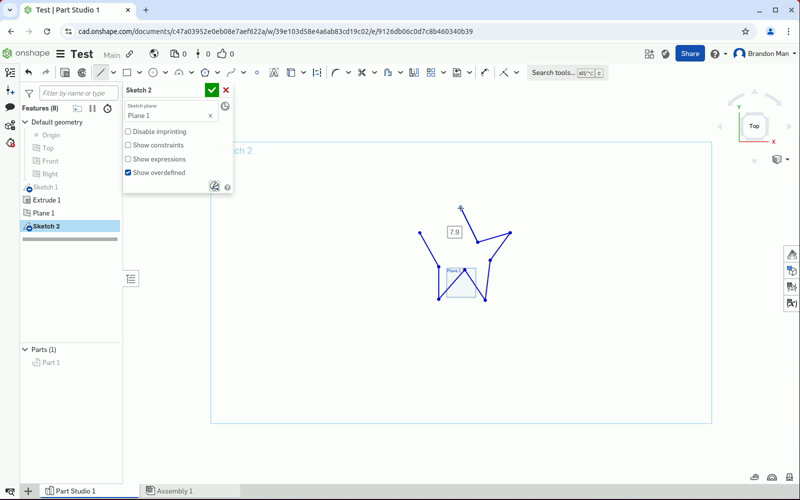
mouse_move(490, 207)
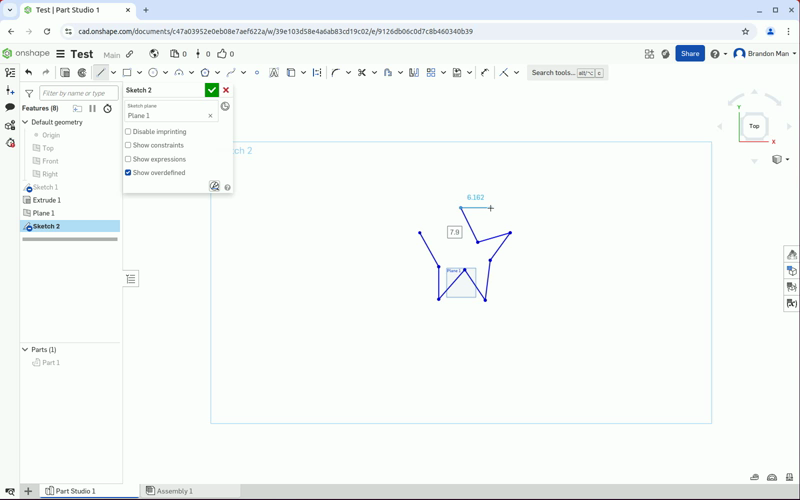
mouse_move(449, 243)
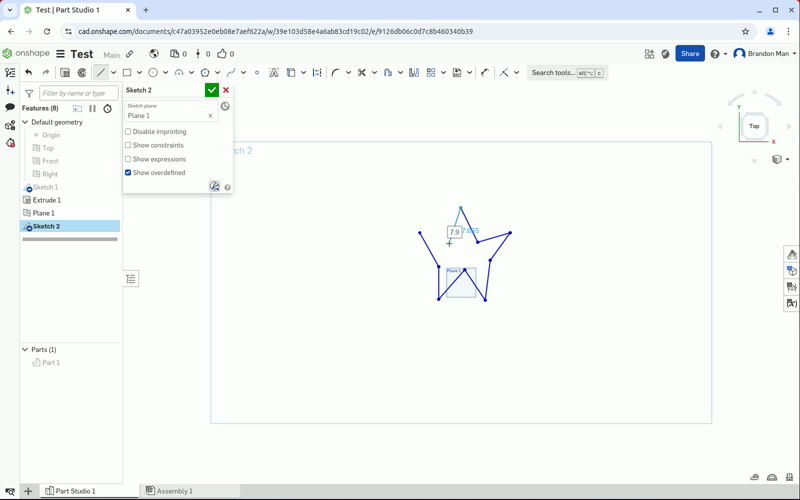
click(449, 243)
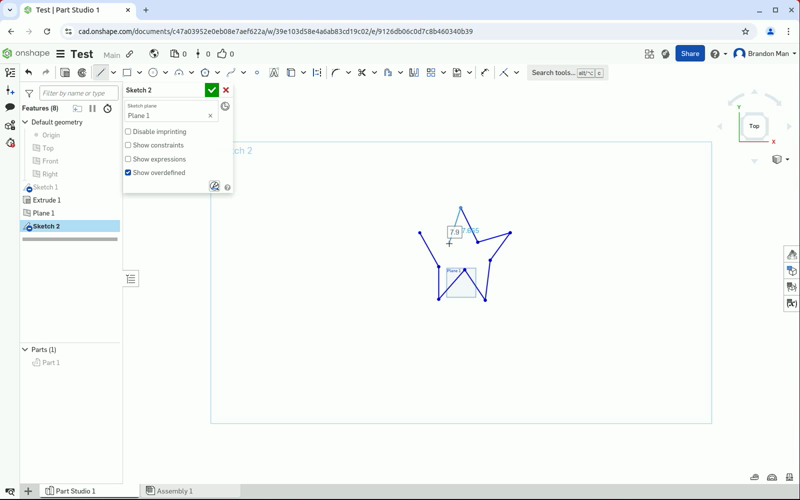
key_up(shift)
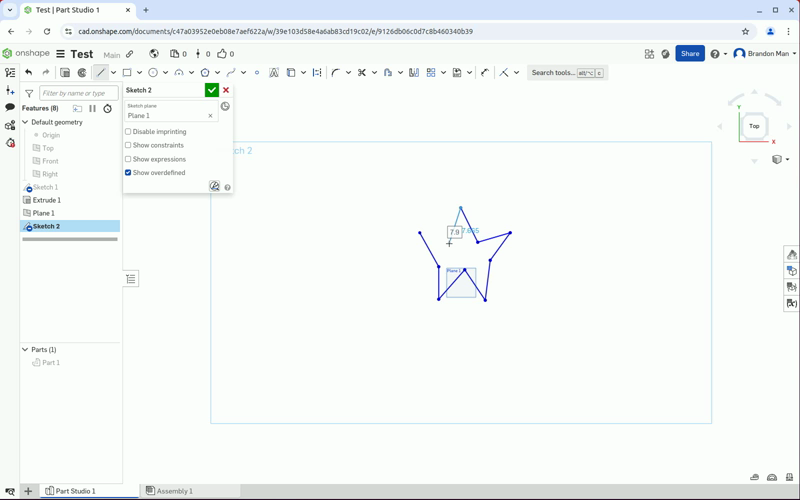
mouse_move(479, 243)
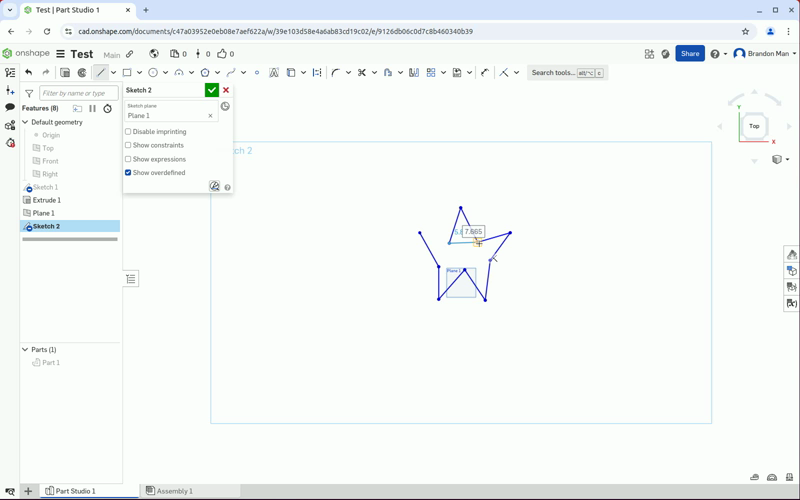
key_down(shift)
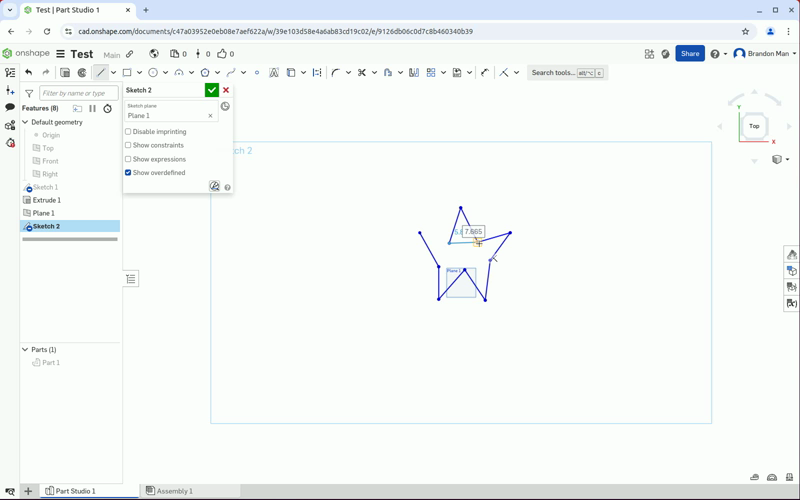
mouse_move(419, 232)
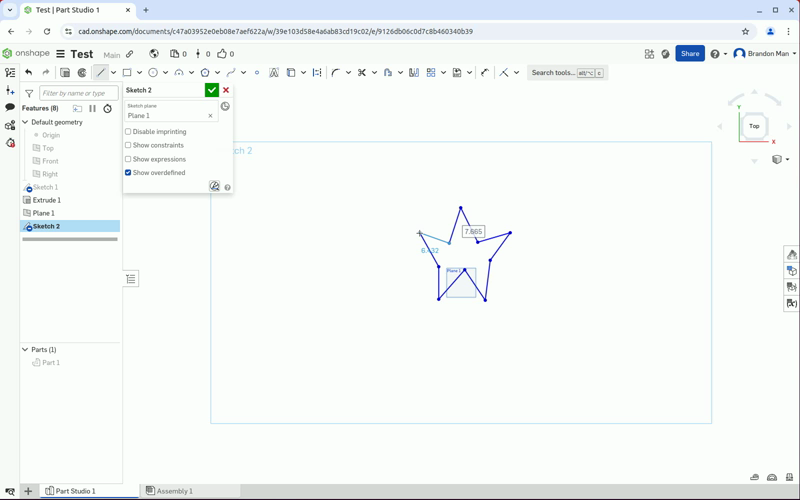
key_up(shift)
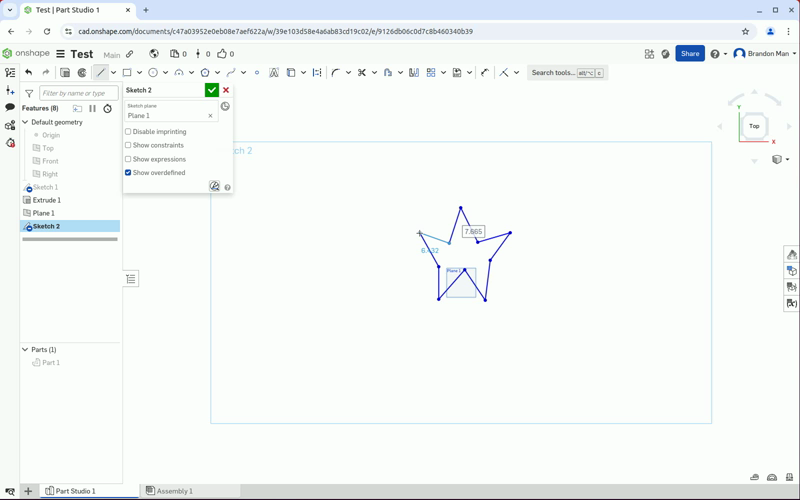
click(419, 232)
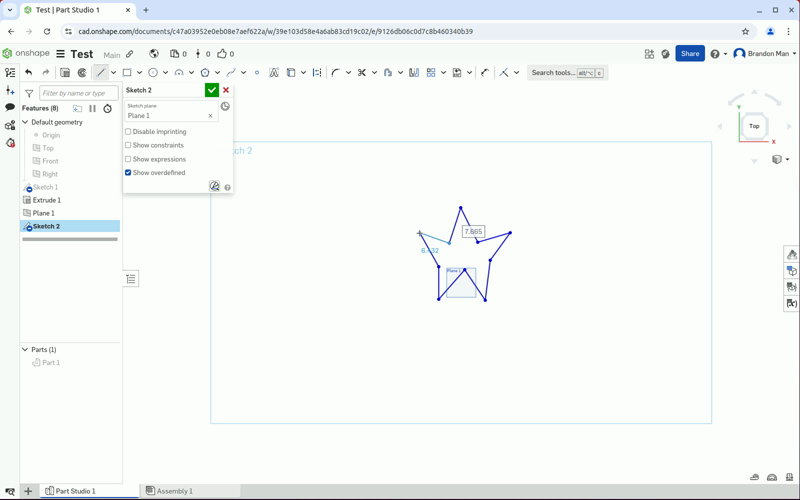
key(esc)
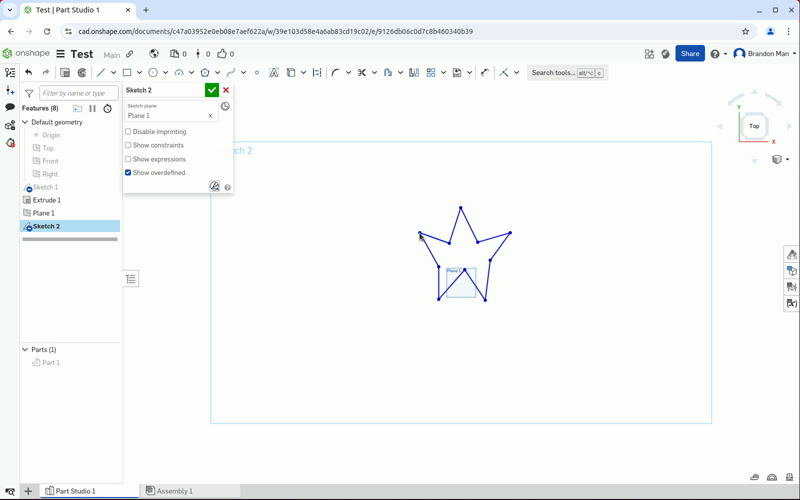
mouse_move(467, 260)
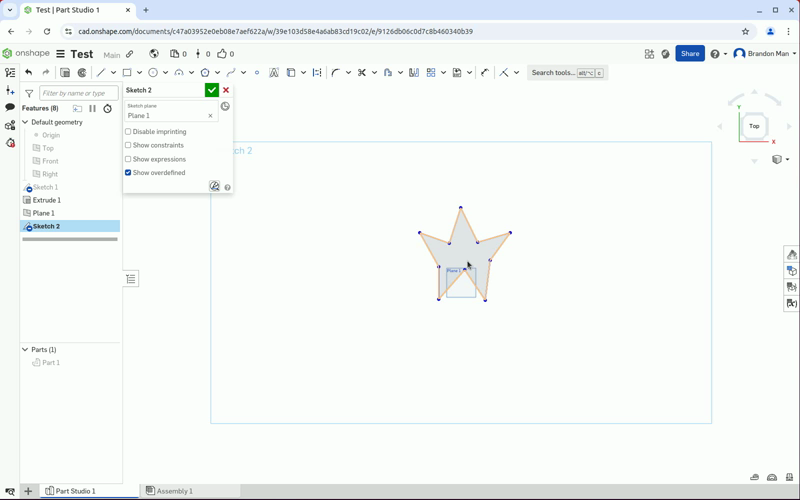
click(467, 260)
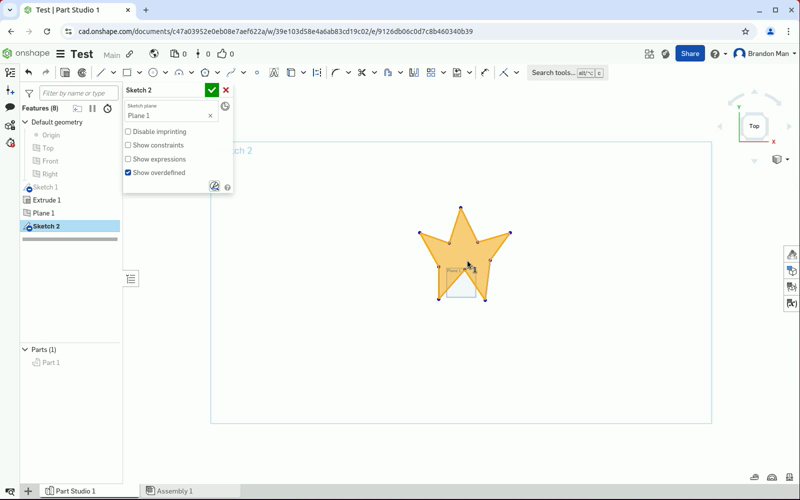
mouse_move(73, 352)
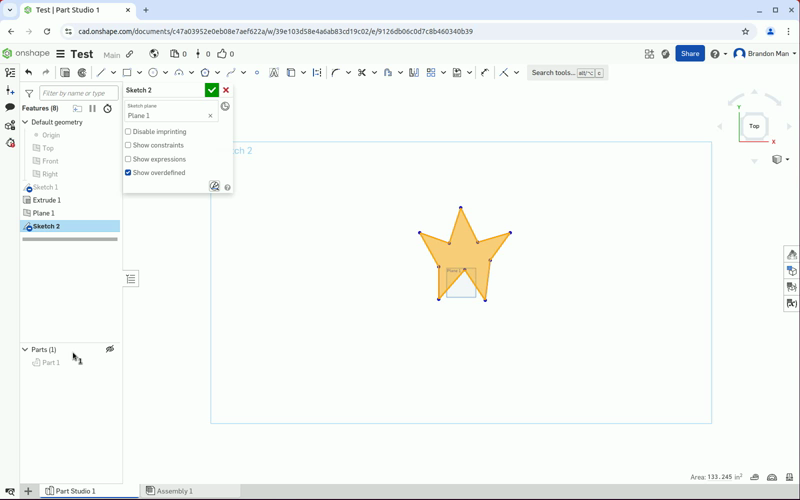
key(shift+y)
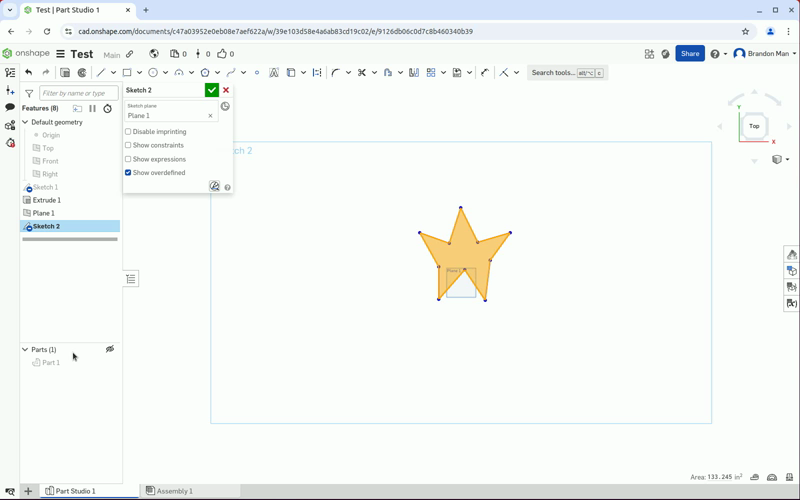
key(shift+e)
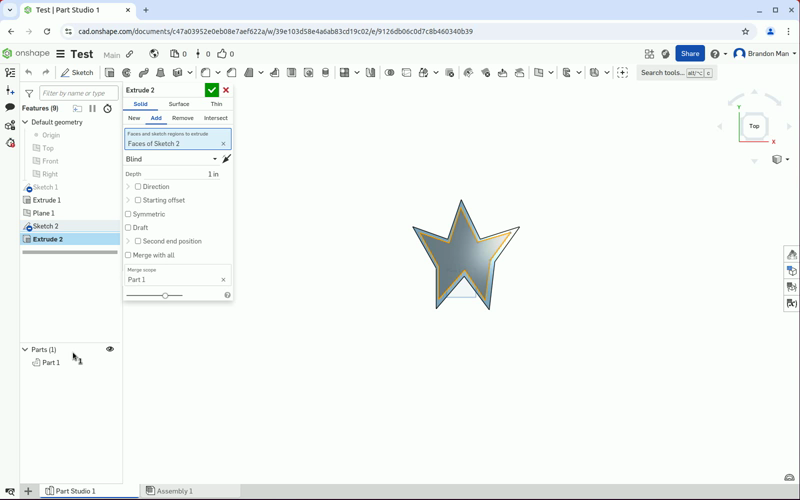
mouse_move(143, 106)
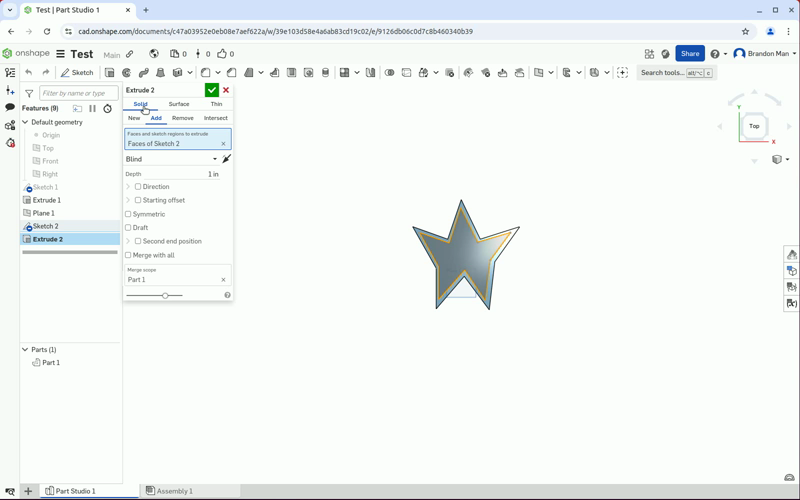
click(143, 106)
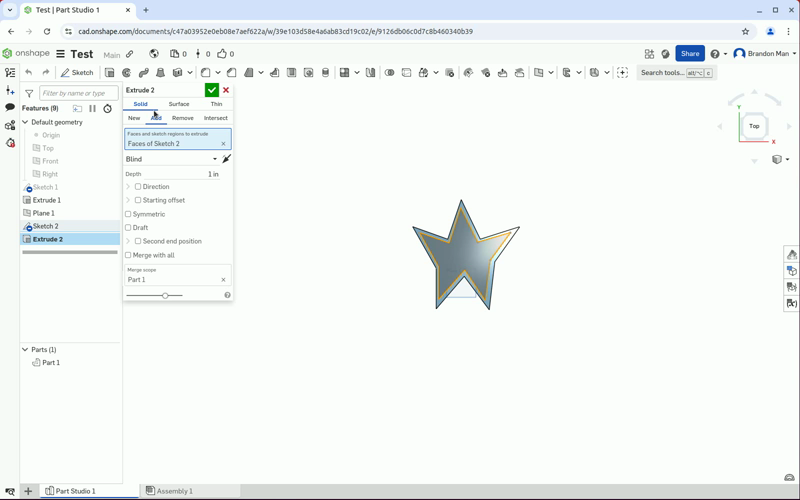
mouse_move(186, 120)
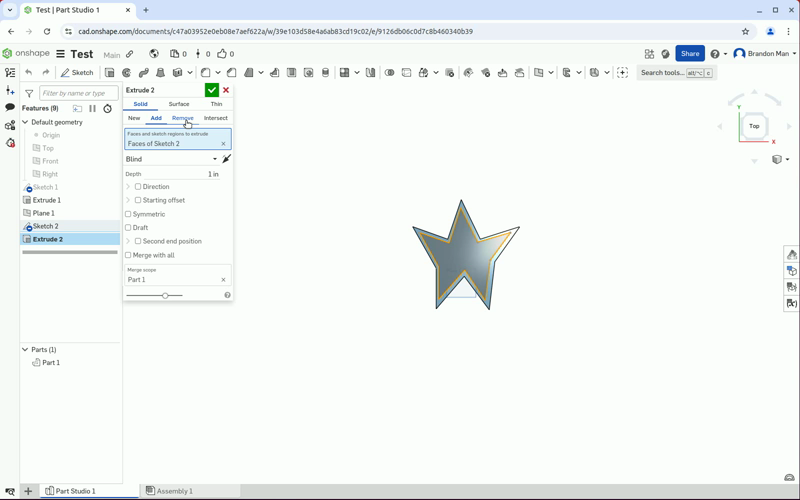
click(186, 120)
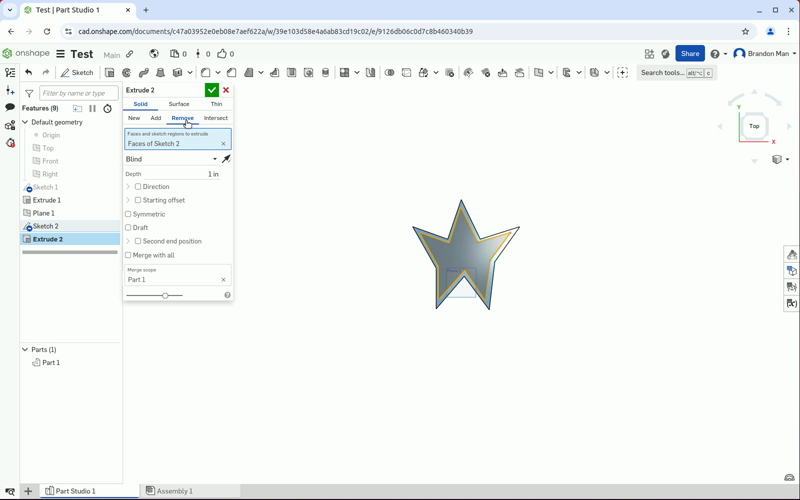
key(tab, 4)
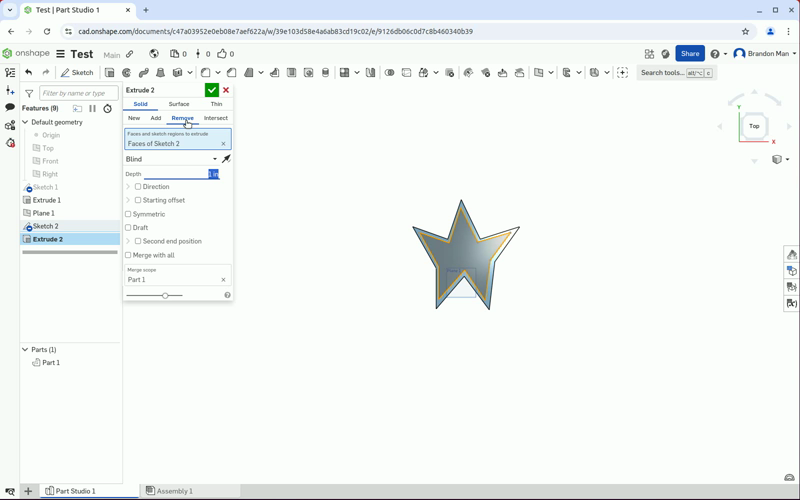
text(30.57)
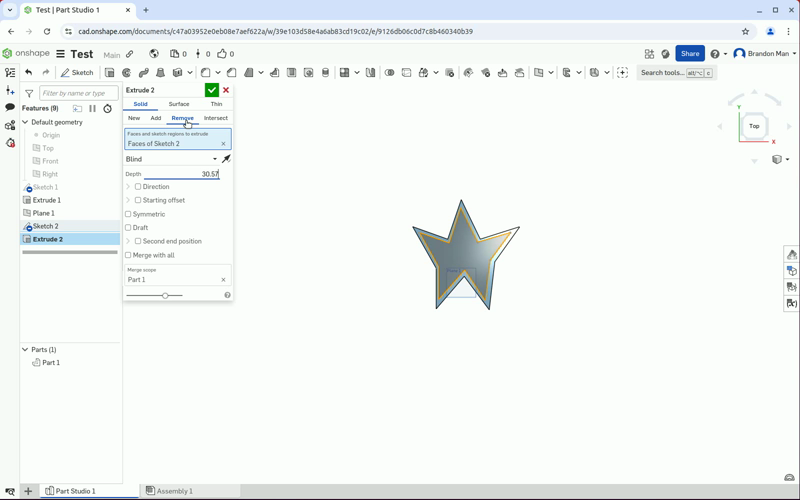
key(tab, 6)
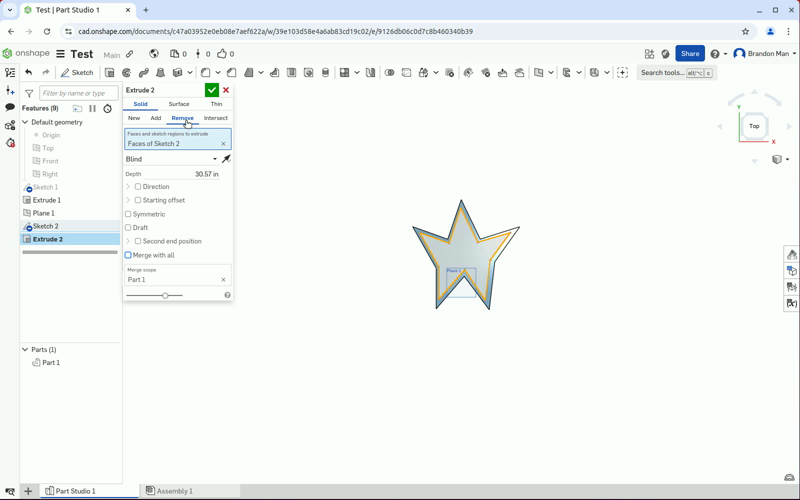
key(space)
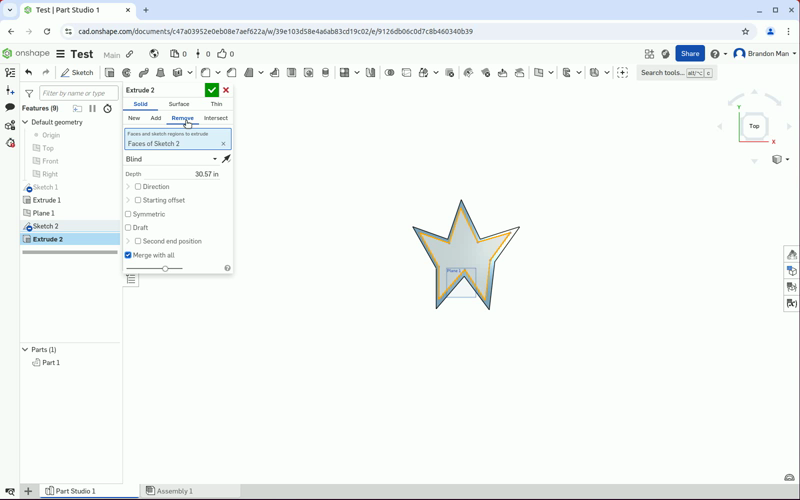
key(enter)
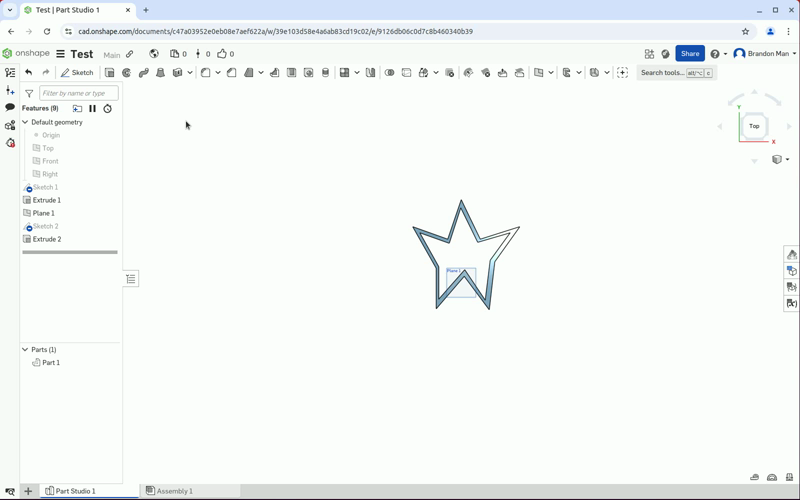
key(shift+h)
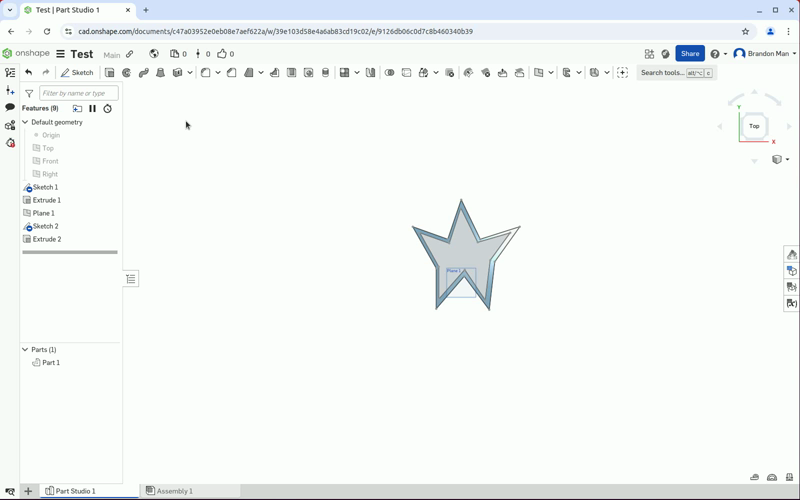
key(shift+h)
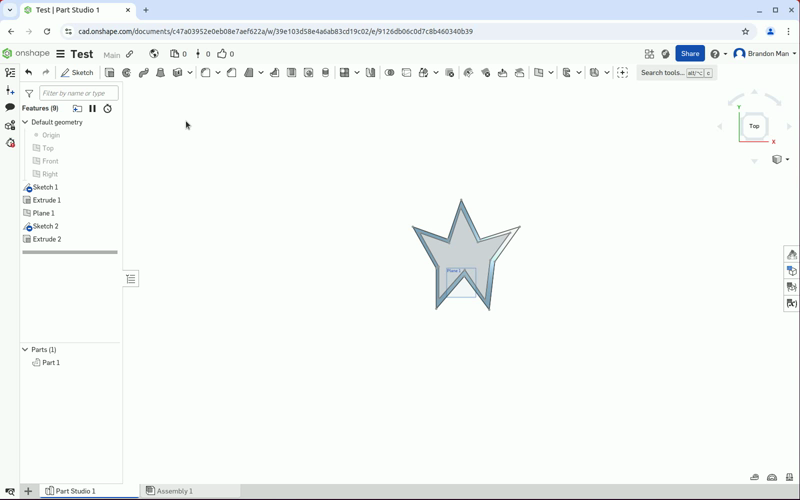
key(shift+7)
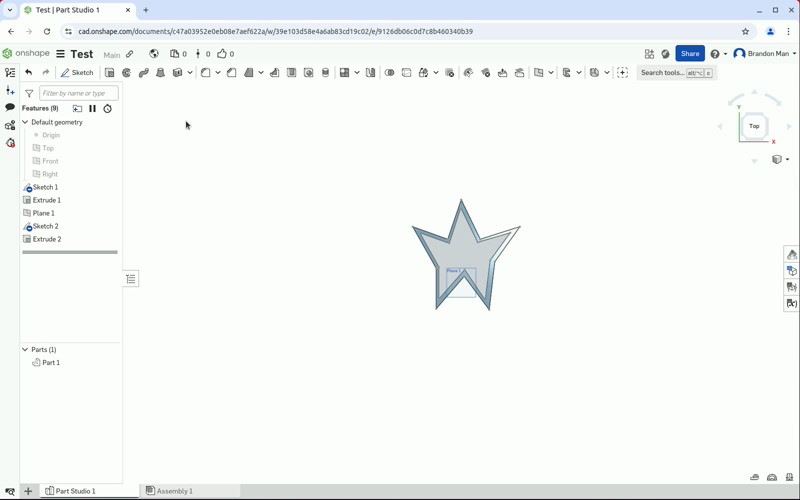
key(up, 3)
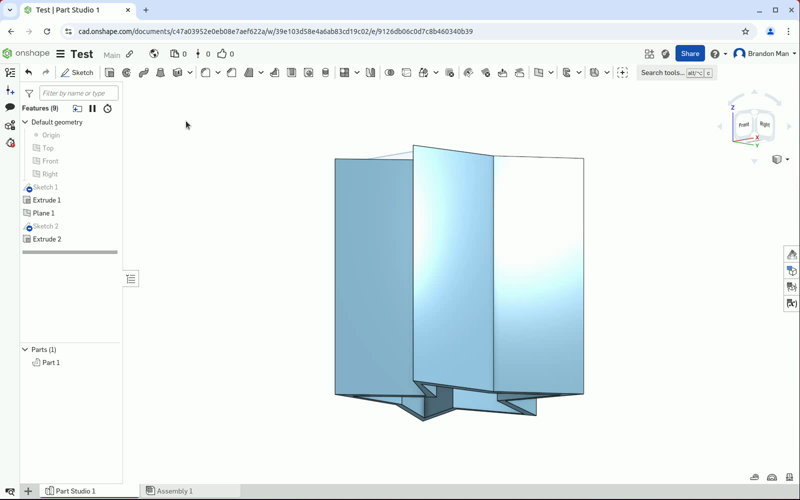
key(left, 3)
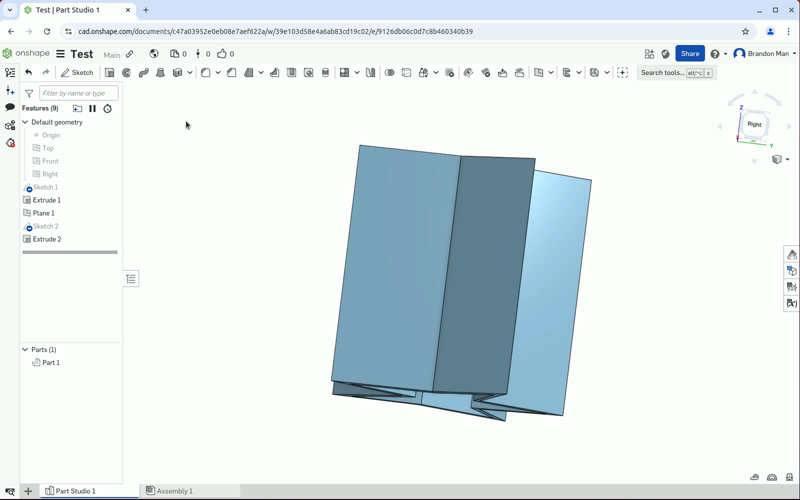
key(right, 3)
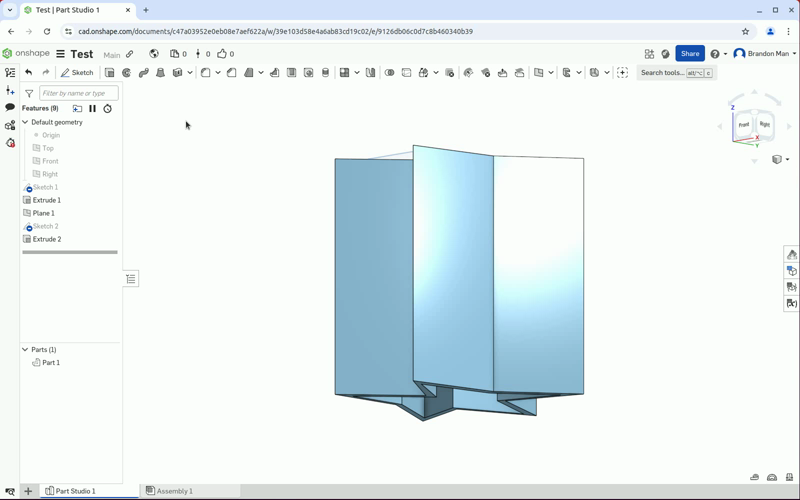
key(down, 3)
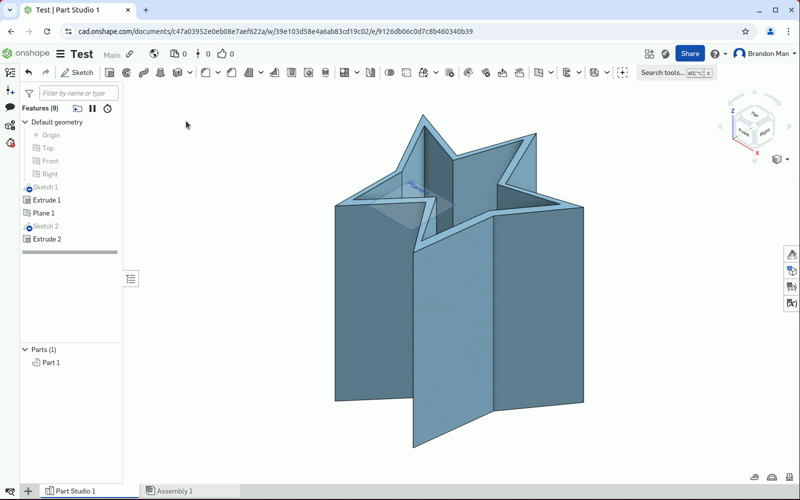
mouse_move(73, 189)
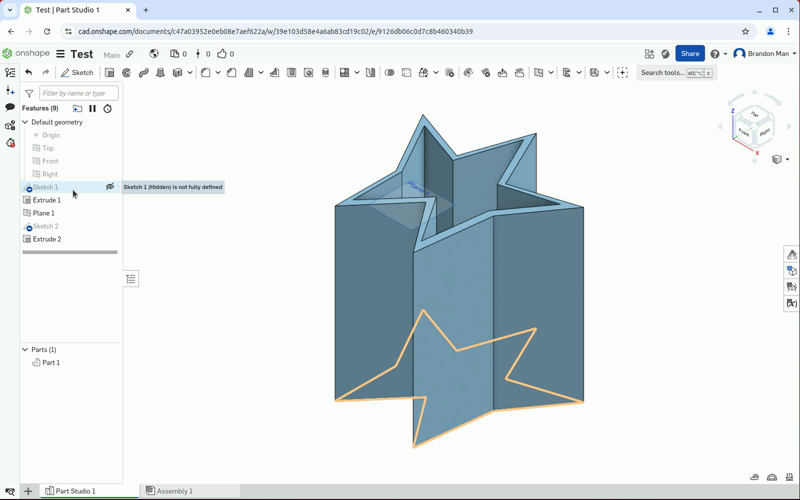
click(73, 189)